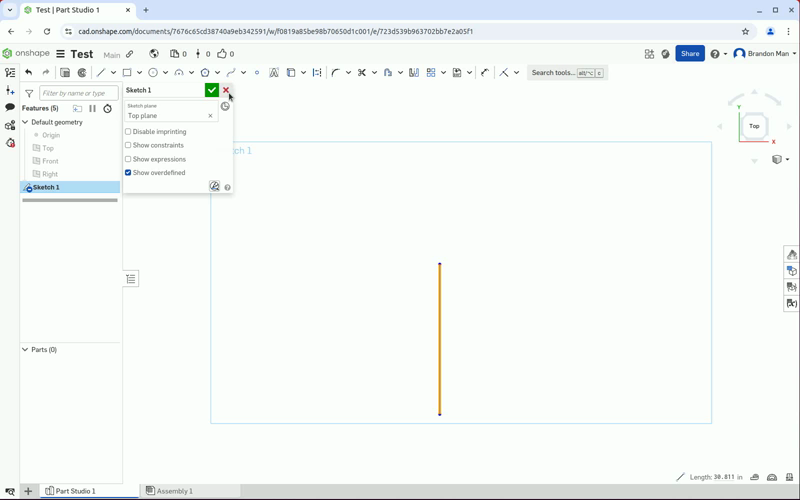
key(shift+h)
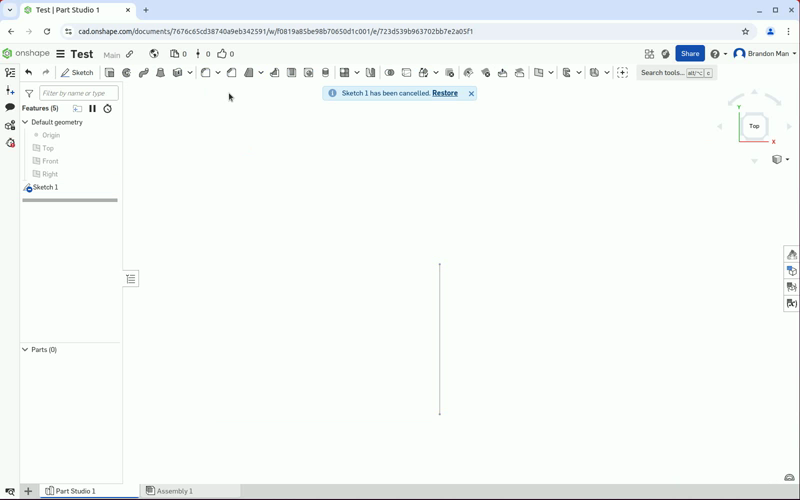
key(shift+s)
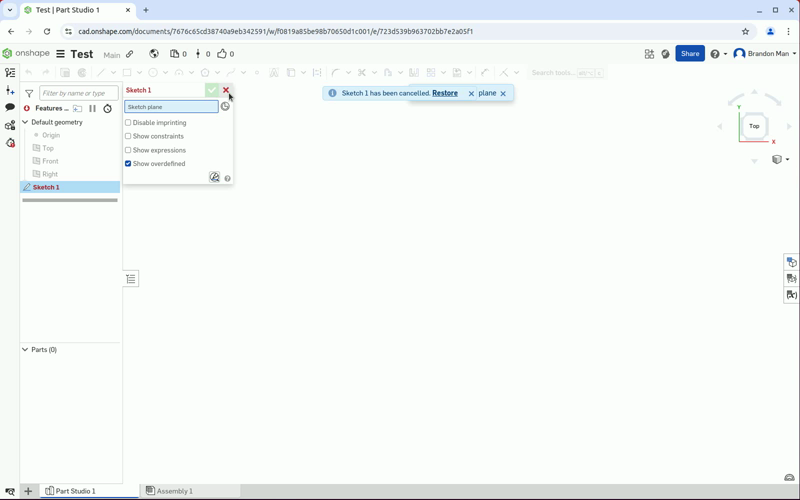
mouse_move(73, 150)
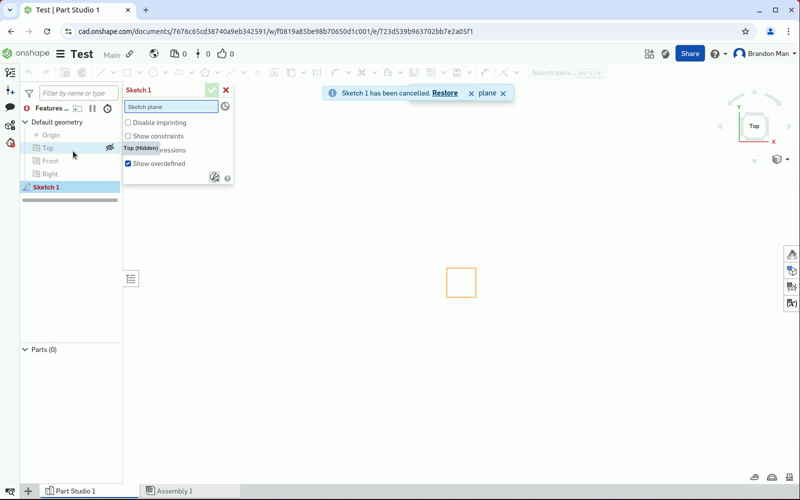
click(73, 150)
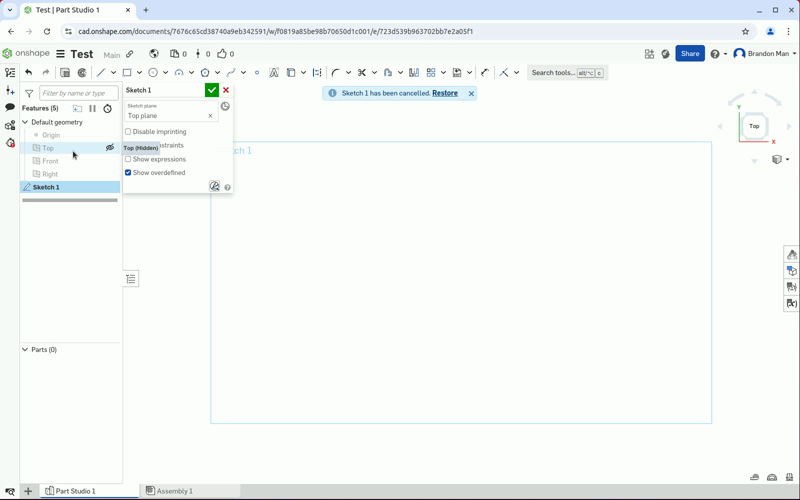
mouse_move(73, 352)
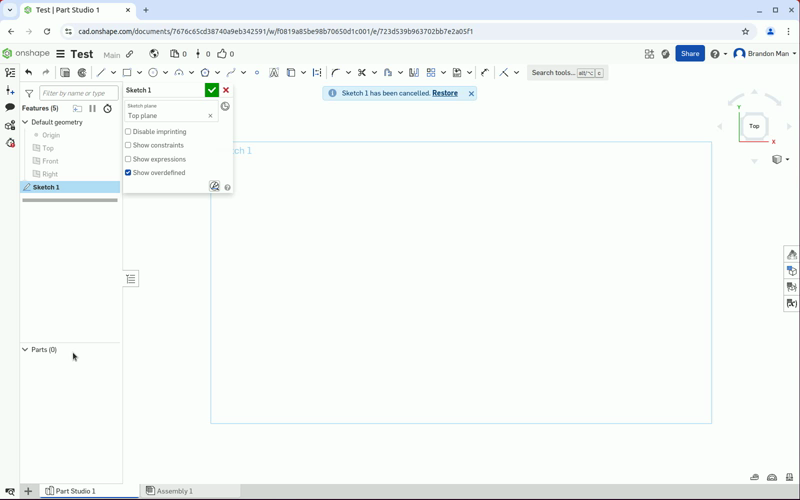
key(y)
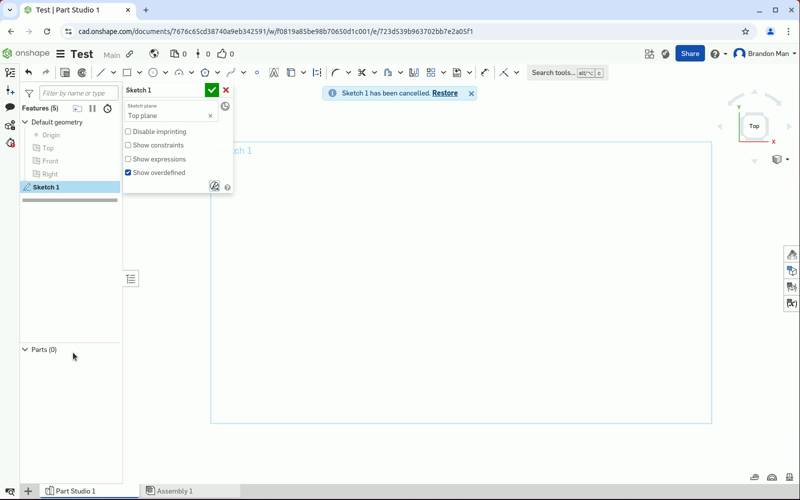
key(l)
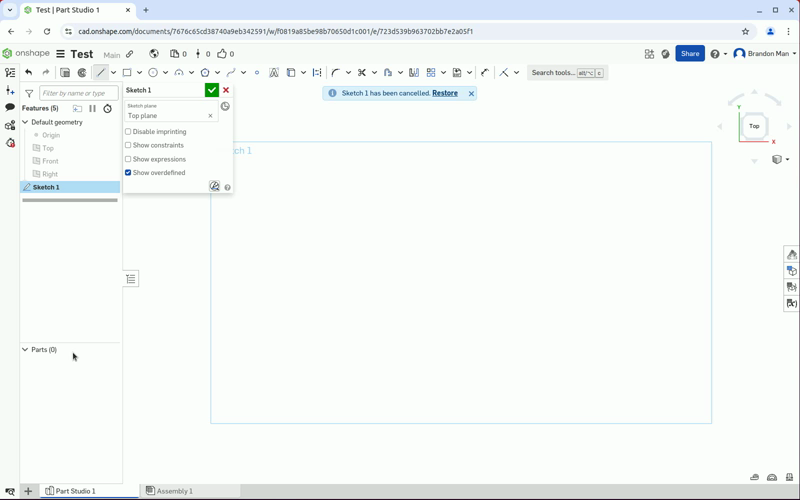
key_down(shift)
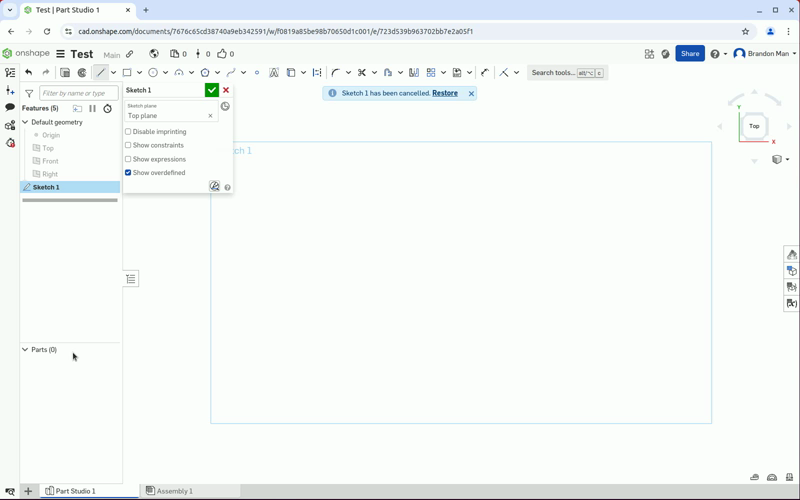
mouse_move(460, 282)
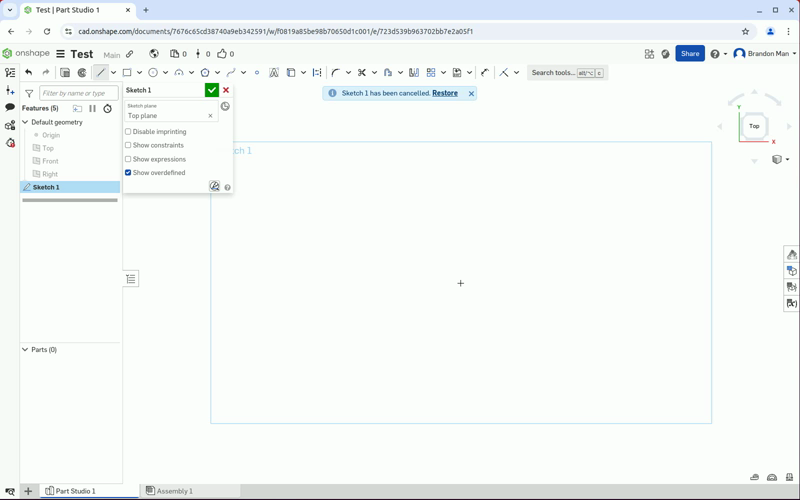
click(460, 282)
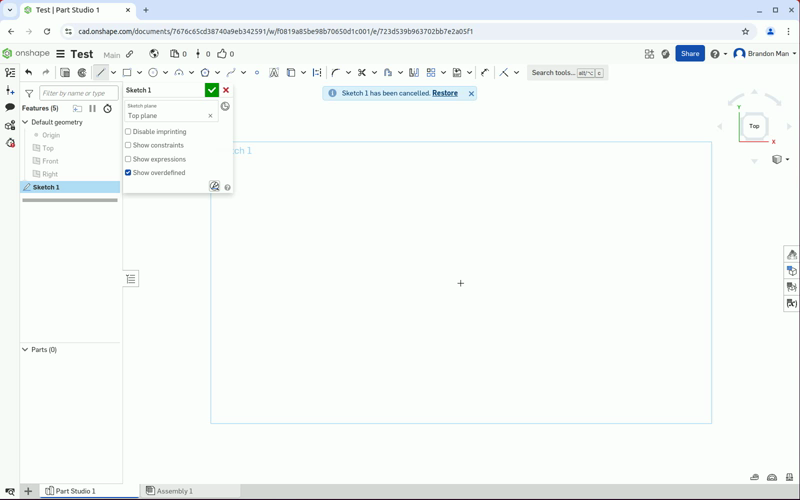
key_up(shift)
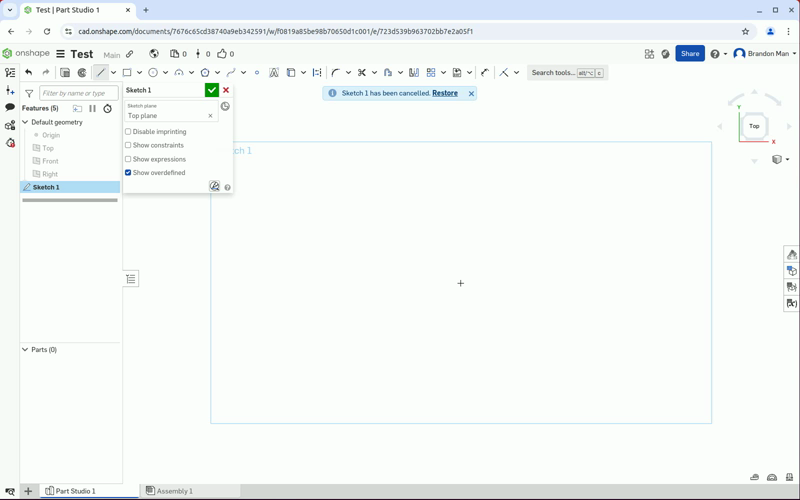
key_down(shift)
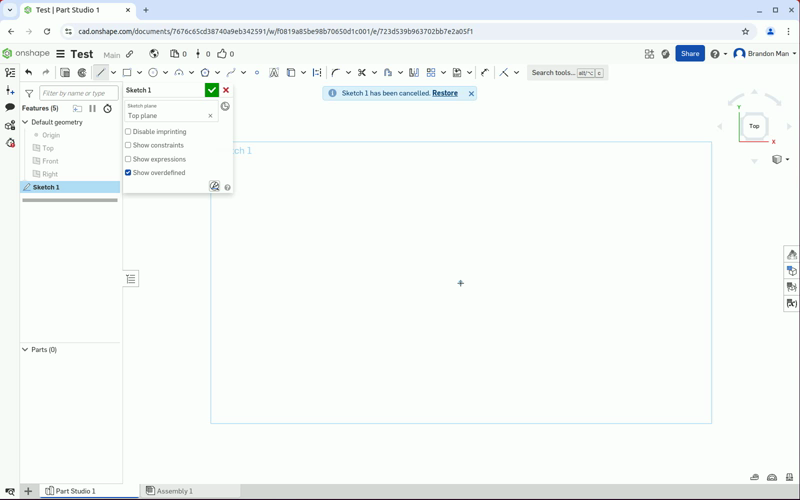
mouse_move(550, 282)
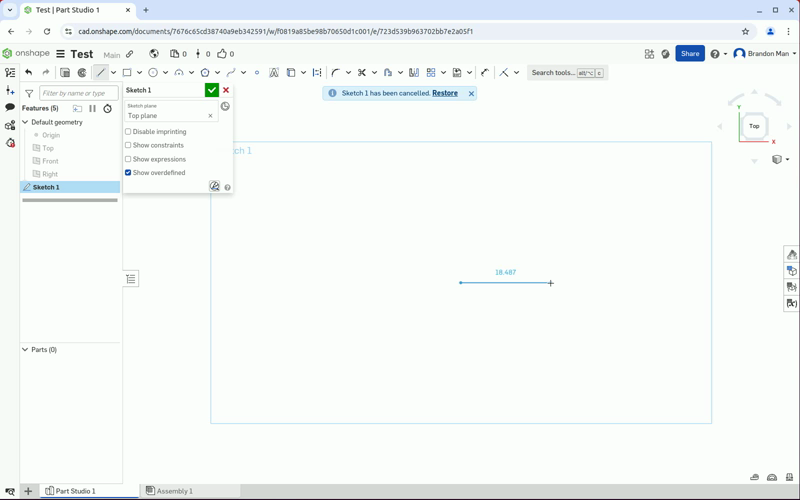
click(550, 282)
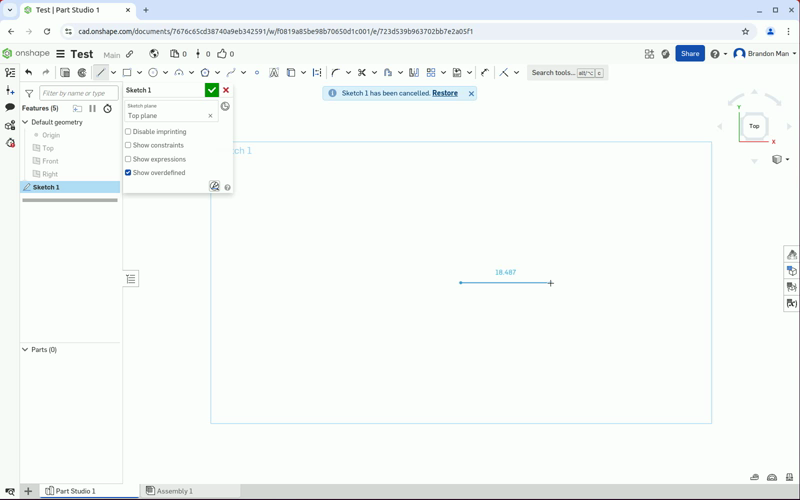
key_up(shift)
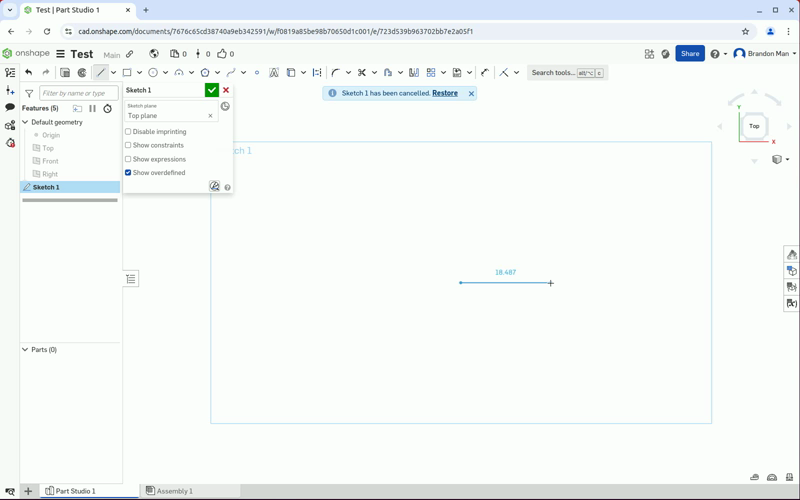
key_down(shift)
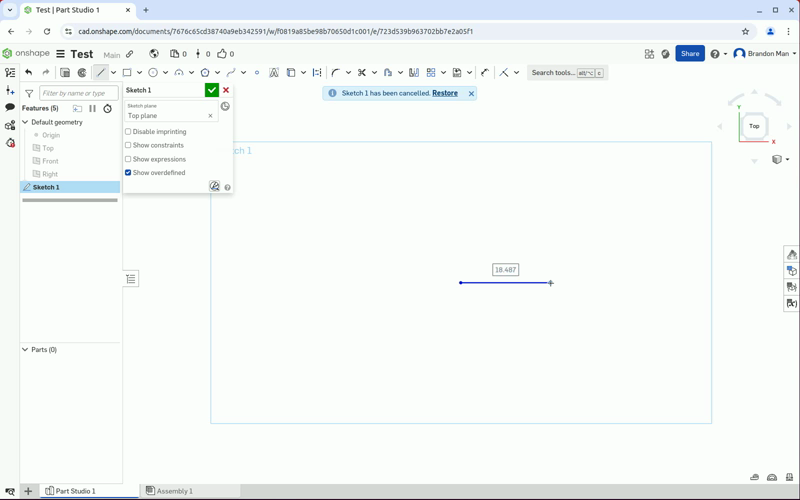
mouse_move(550, 170)
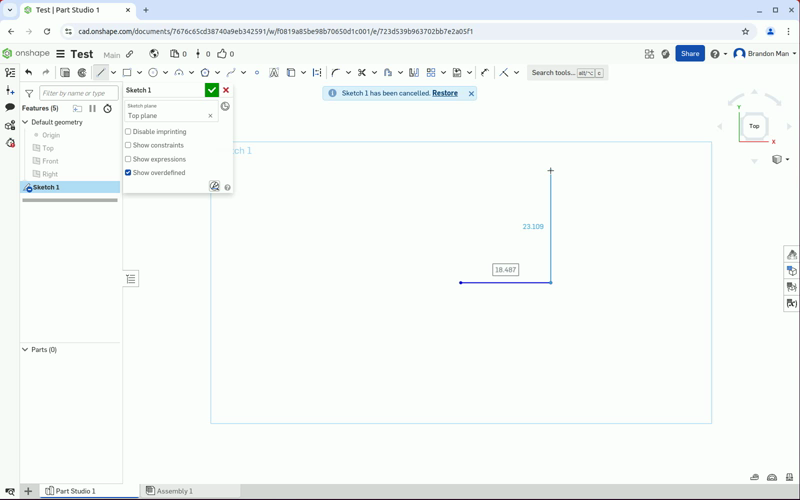
click(550, 170)
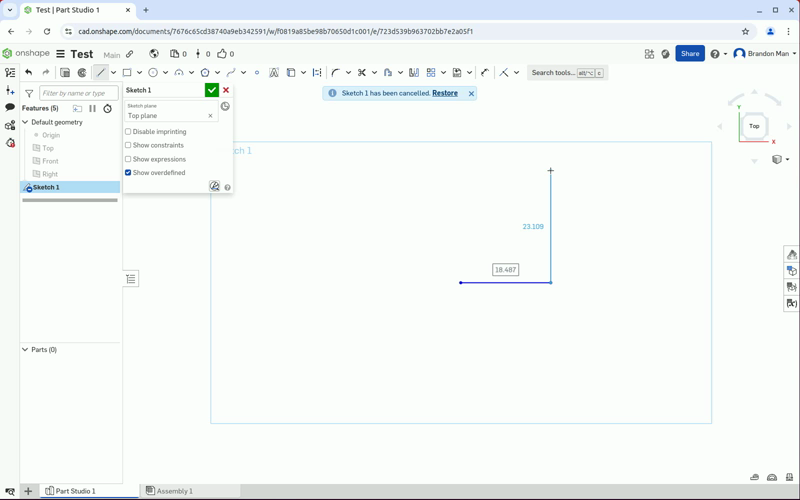
key_up(shift)
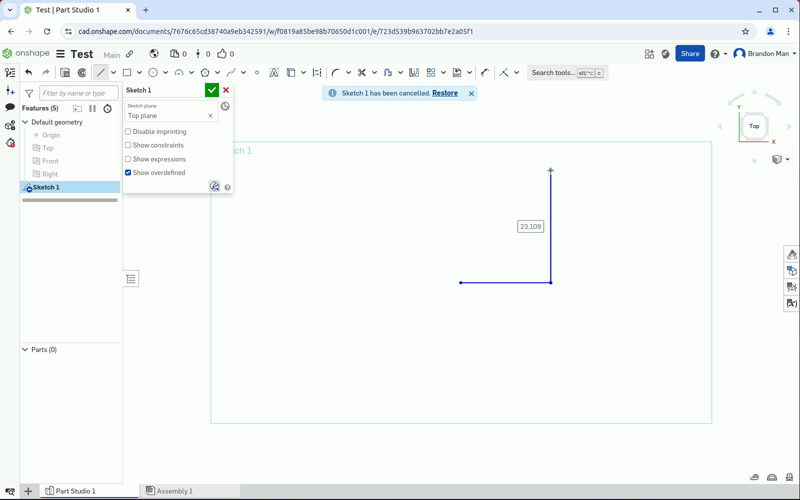
key_down(shift)
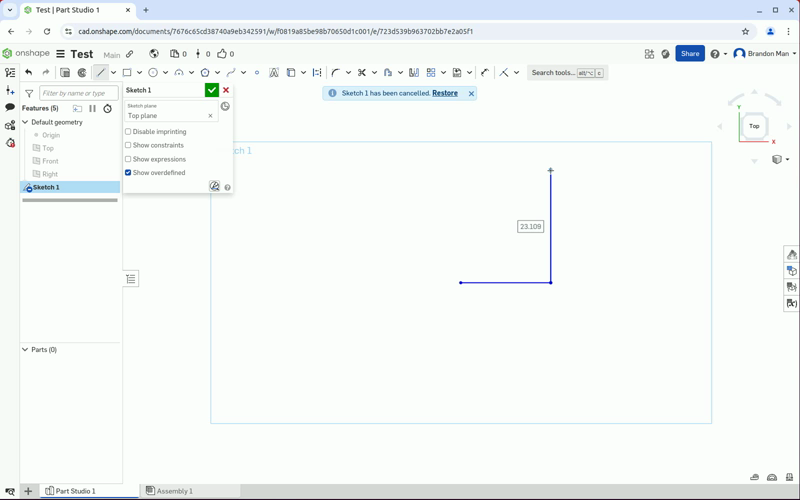
mouse_move(460, 170)
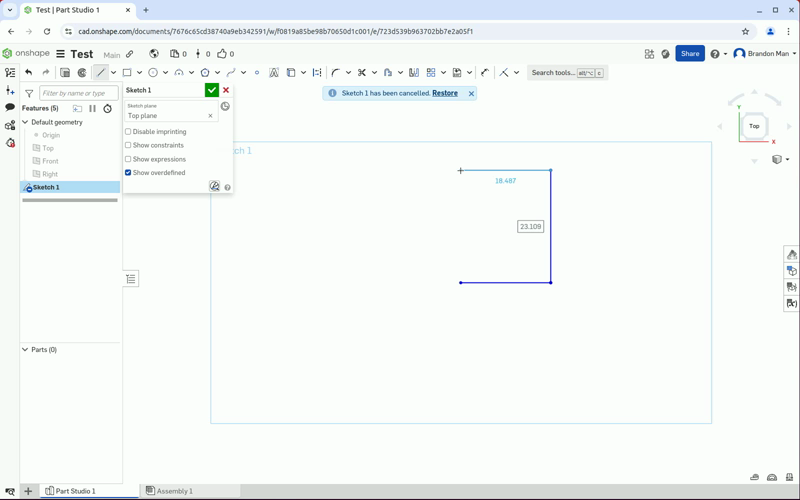
click(460, 170)
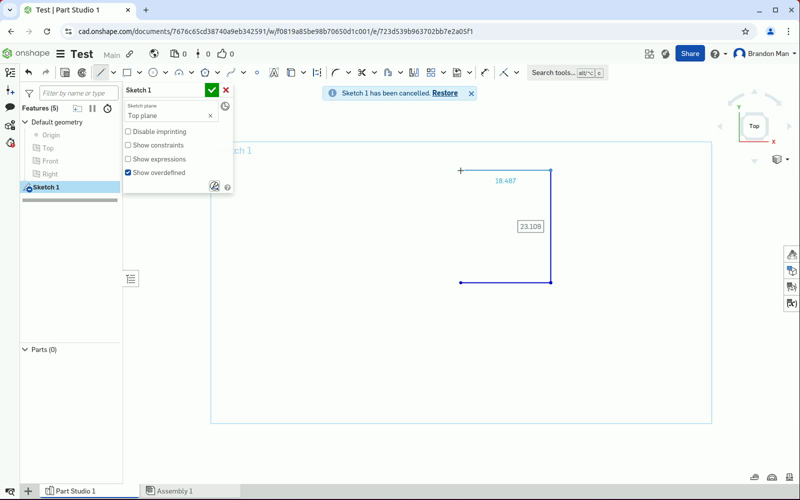
key_up(shift)
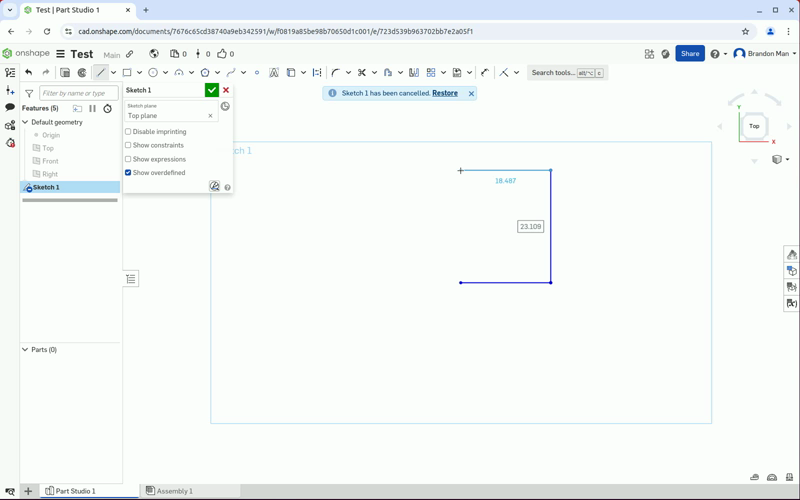
key_down(shift)
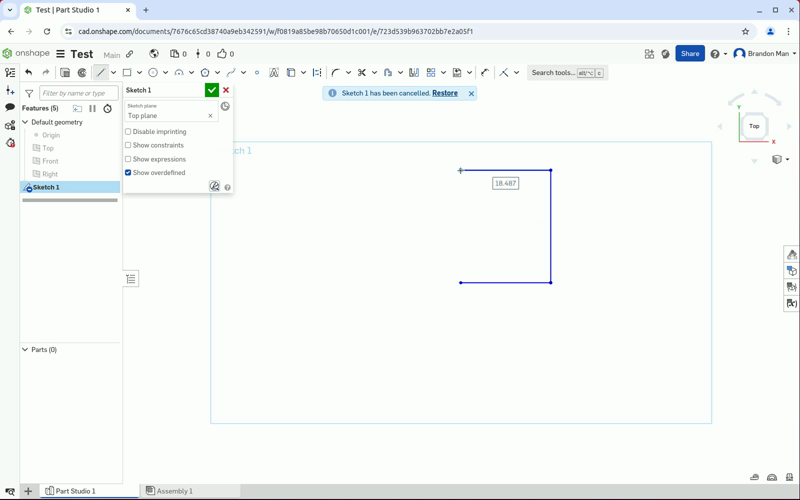
mouse_move(460, 282)
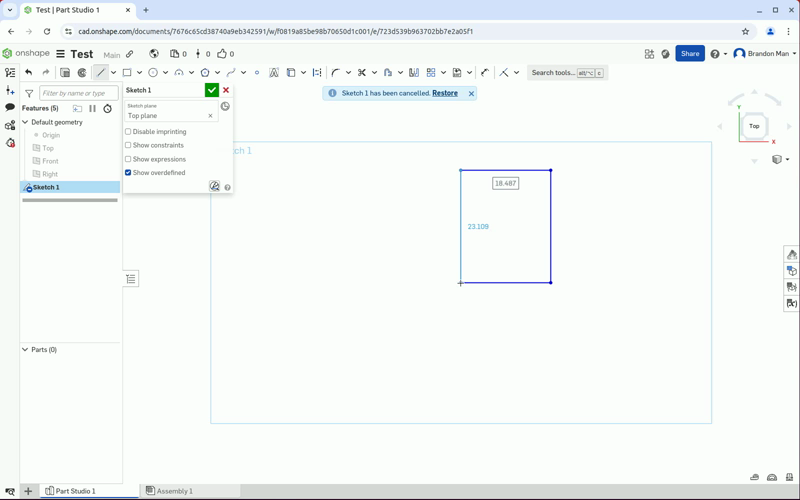
key_up(shift)
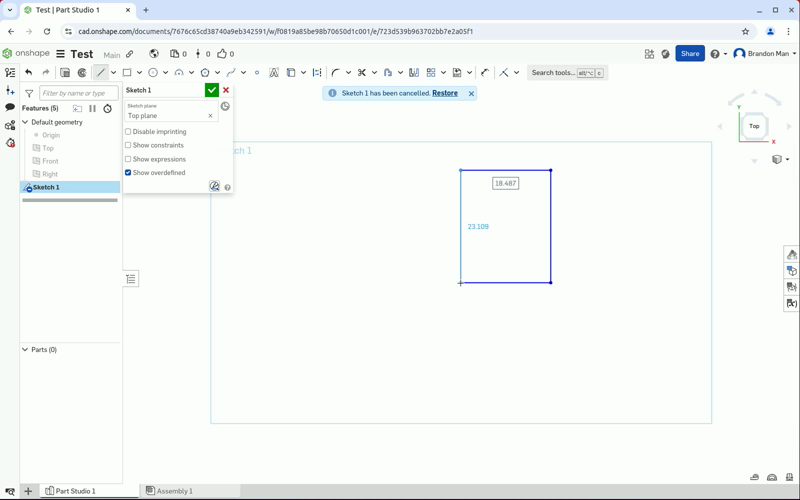
click(460, 282)
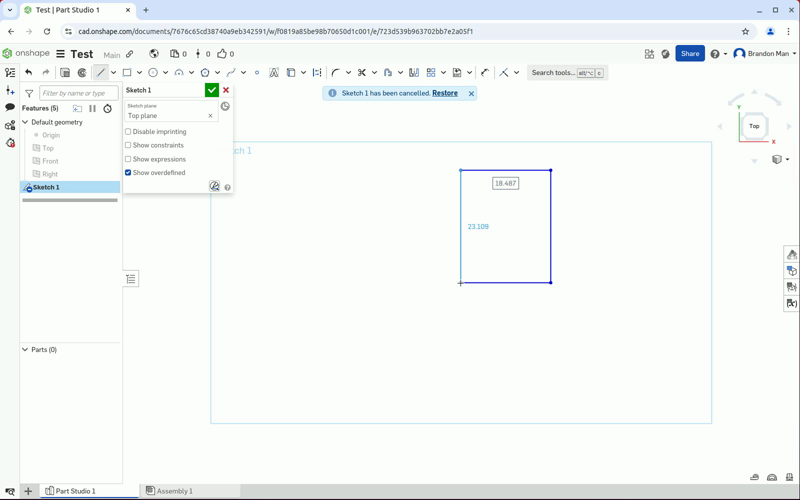
key(esc)
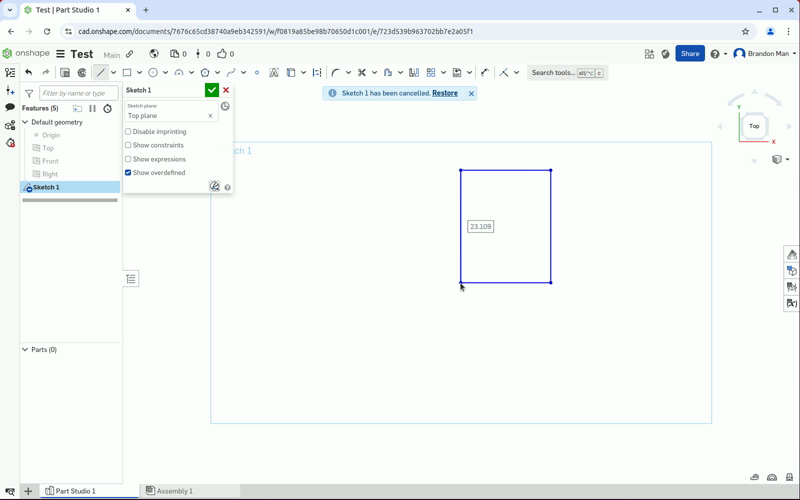
mouse_move(515, 178)
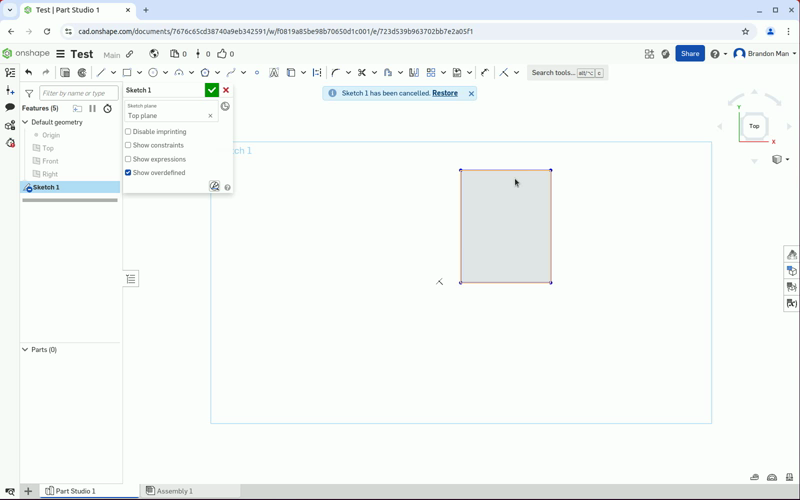
click(515, 178)
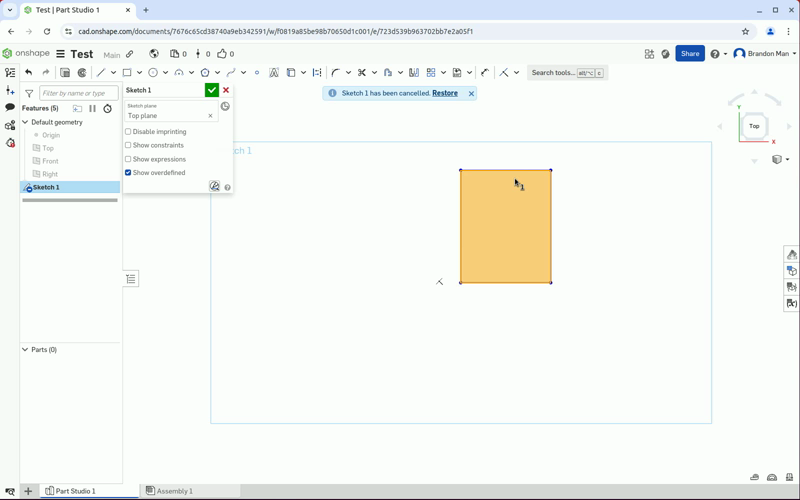
mouse_move(73, 352)
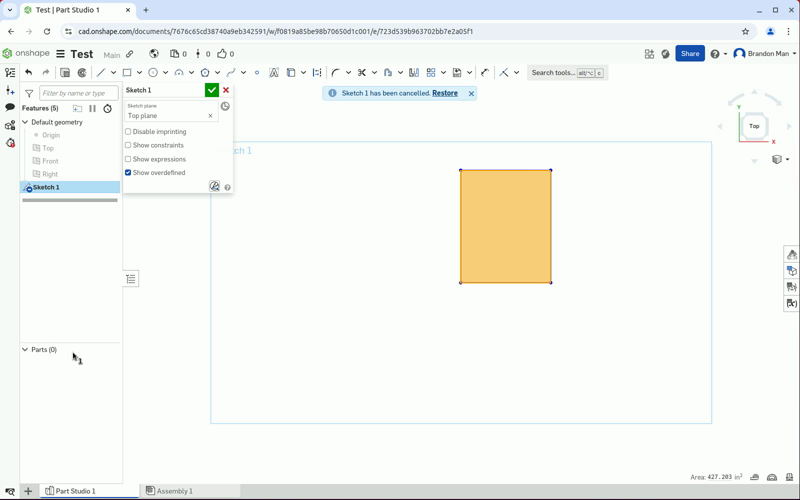
key(shift+y)
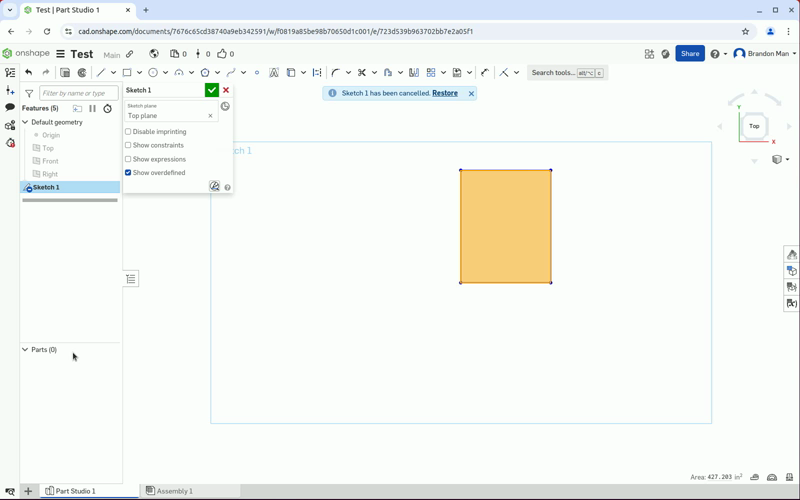
key(shift+e)
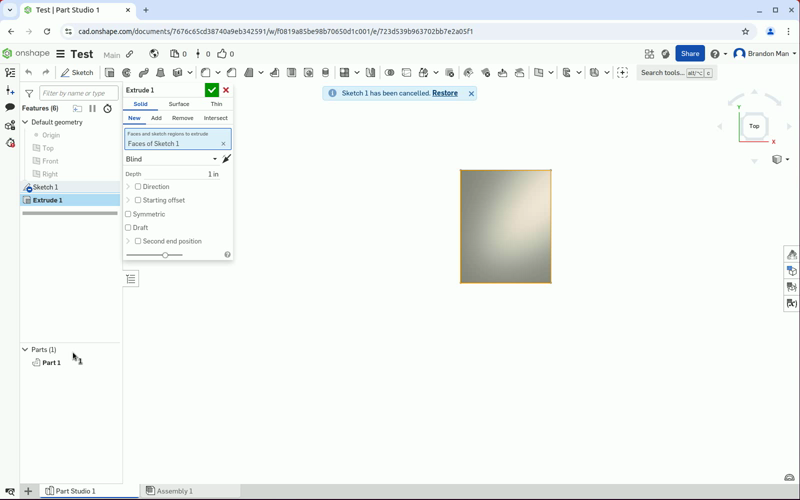
mouse_move(143, 106)
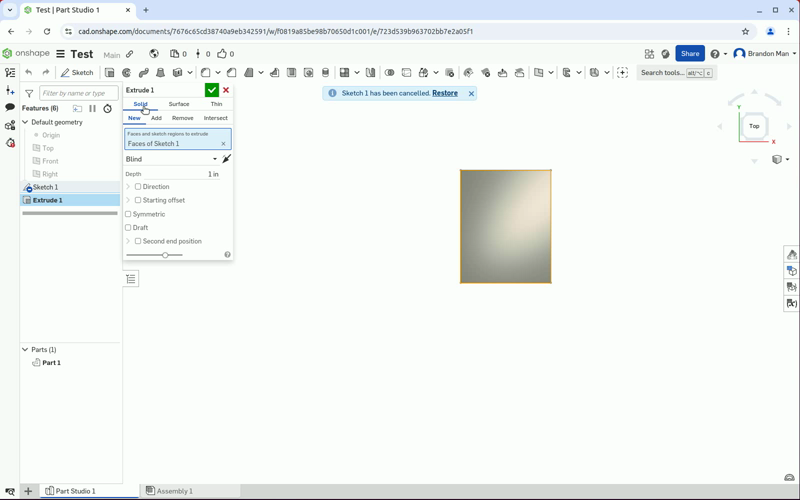
click(143, 106)
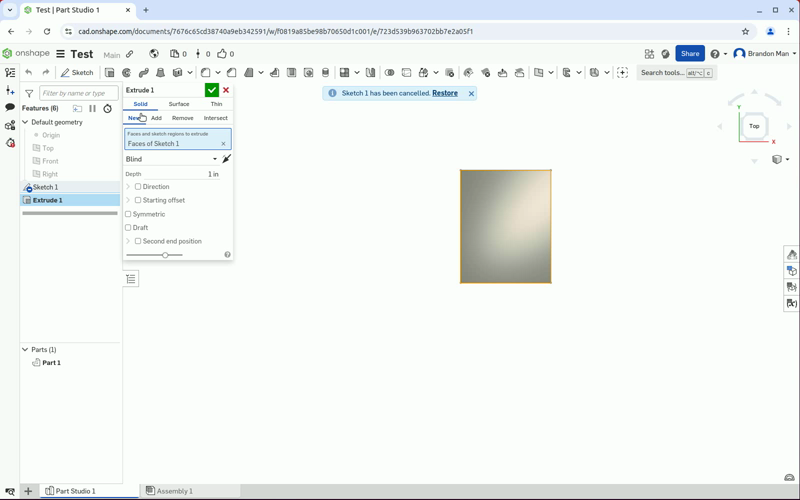
mouse_move(137, 120)
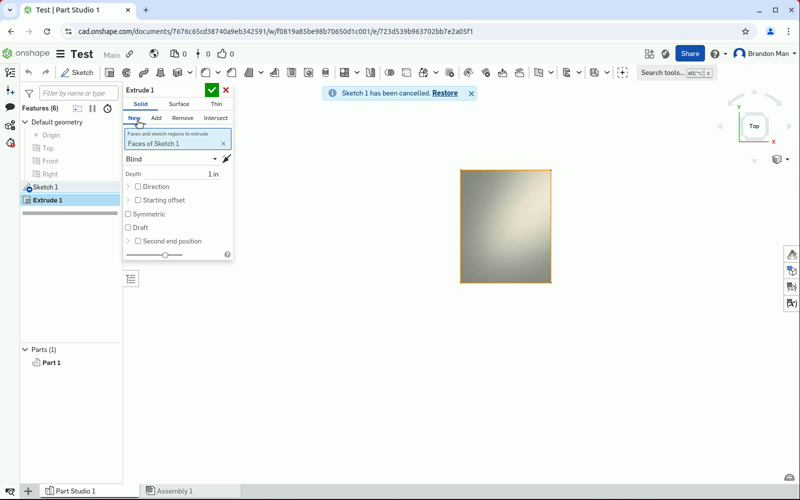
click(137, 120)
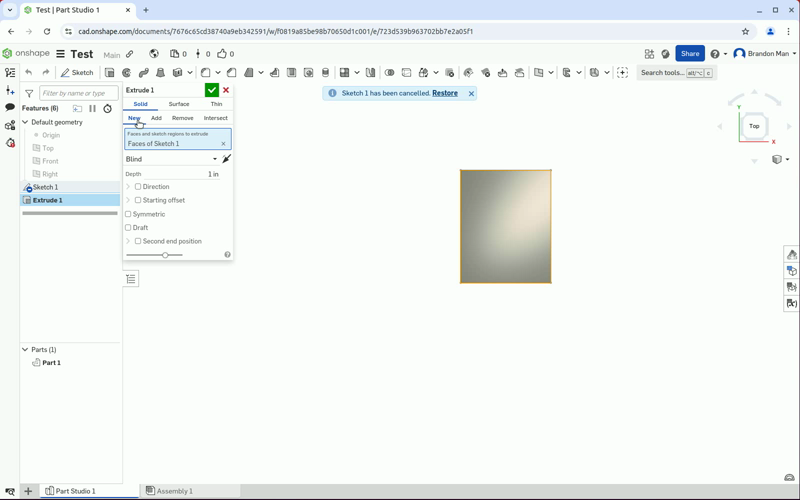
key(tab, 4)
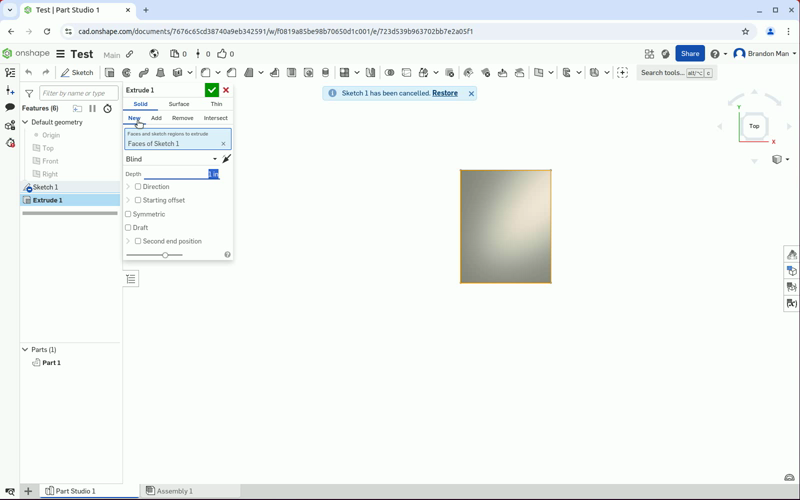
text(0.481)
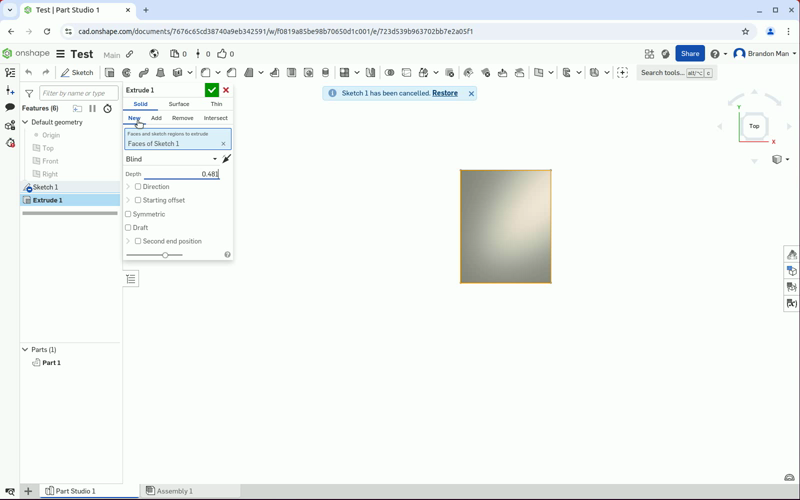
key(enter)
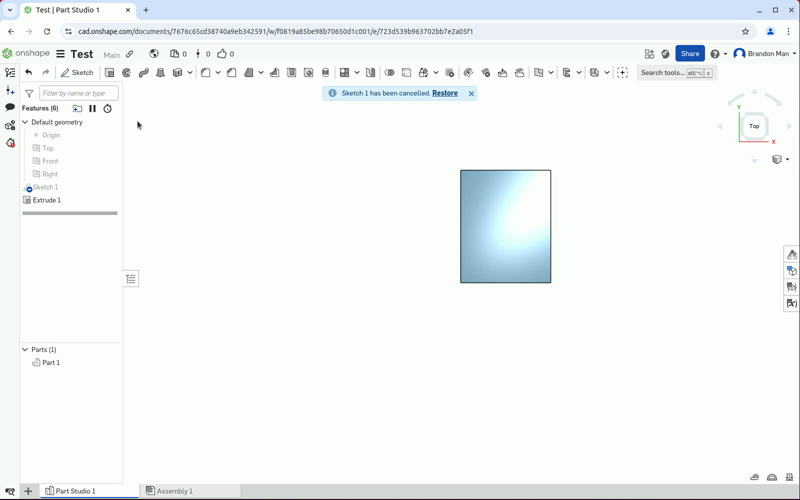
key(shift+h)
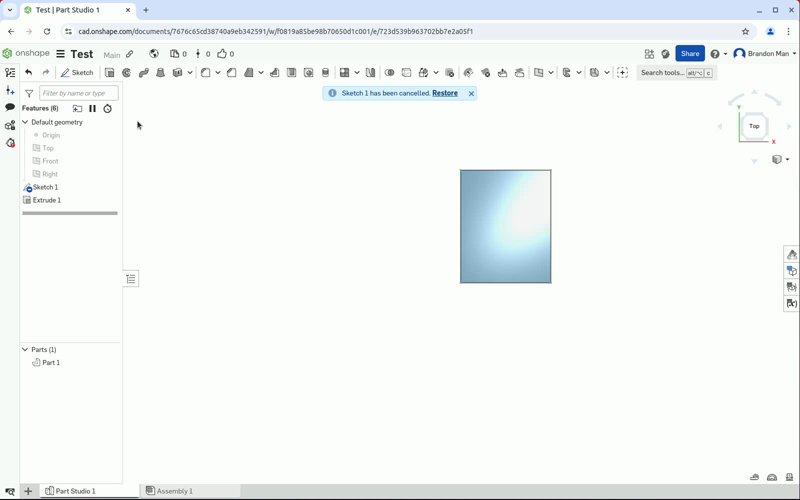
key(shift+h)
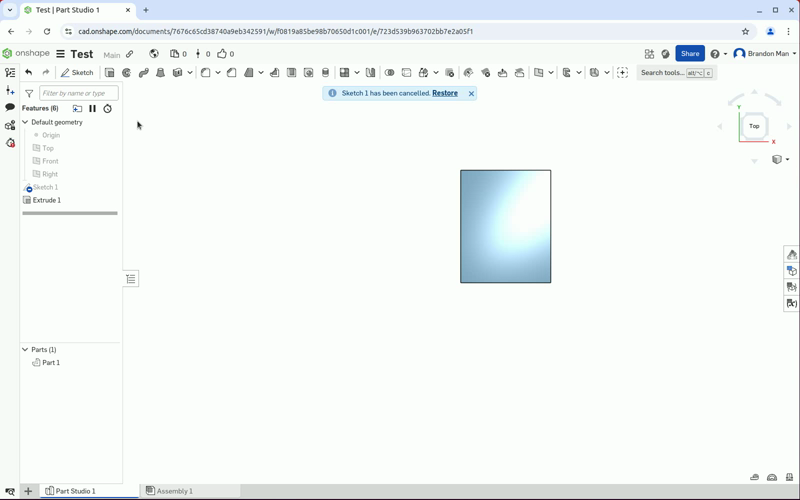
mouse_move(73, 189)
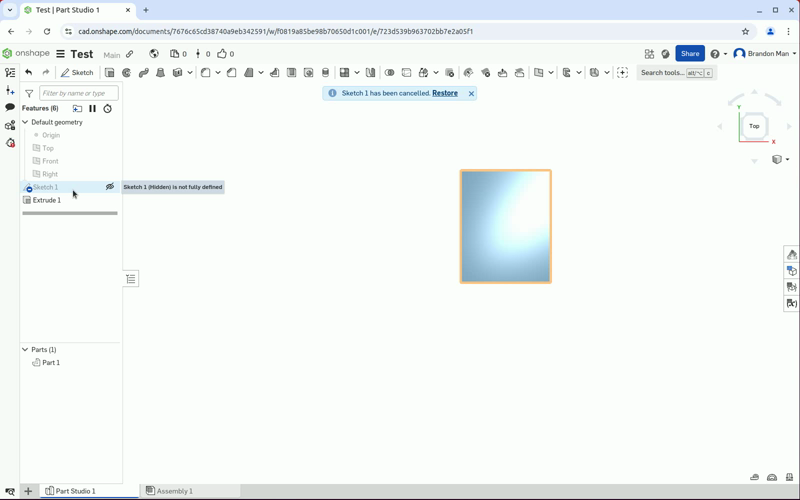
click(73, 189)
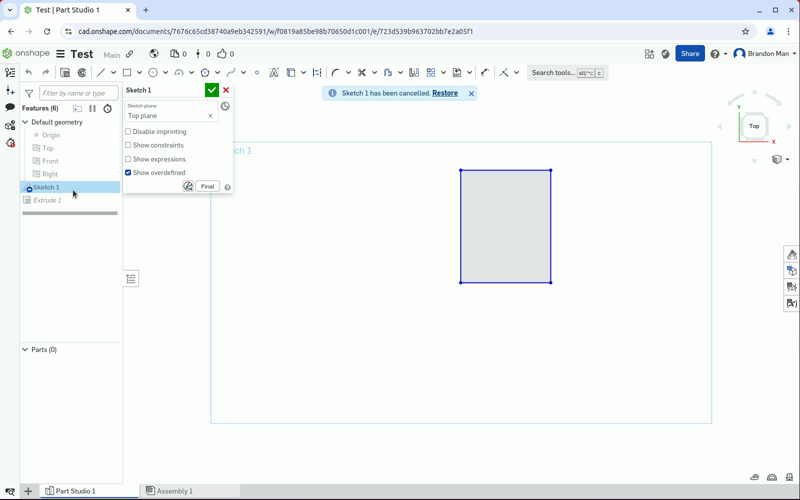
mouse_move(229, 92)
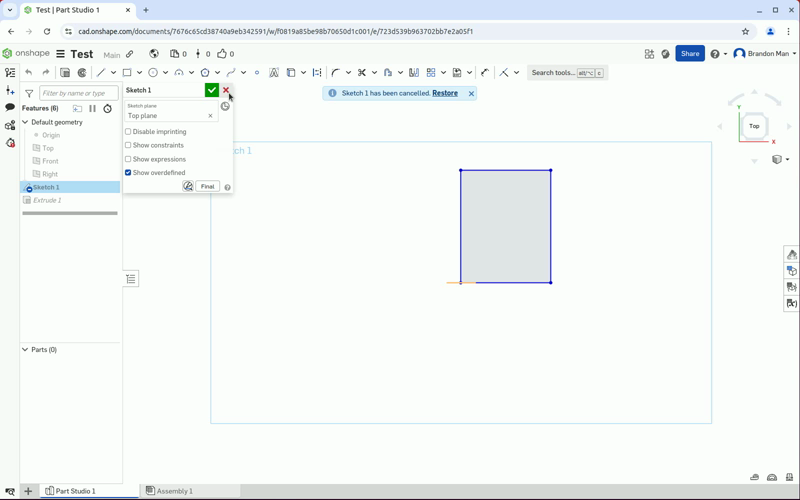
click(229, 92)
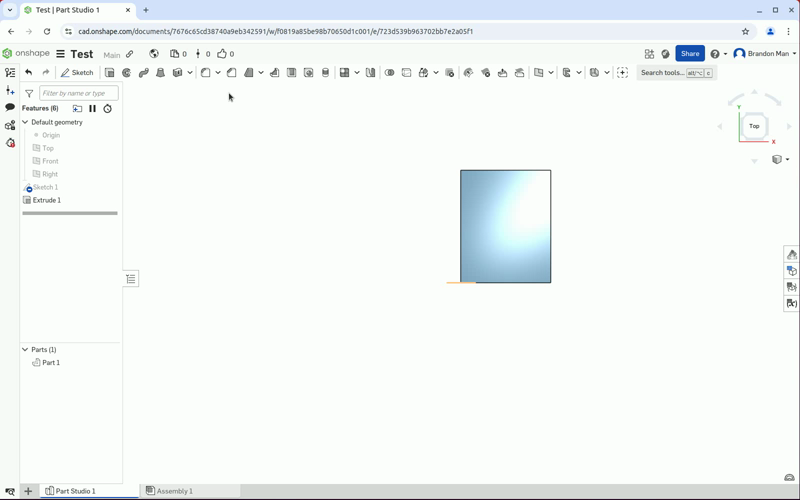
mouse_move(541, 75)
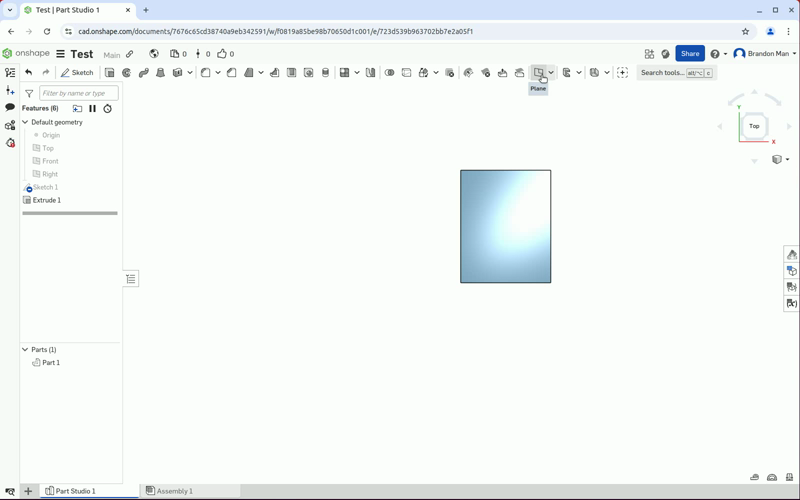
click(541, 75)
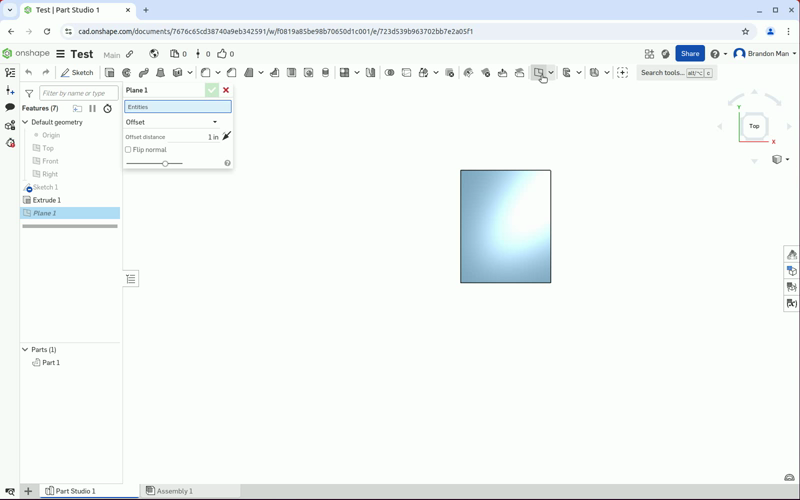
mouse_move(73, 150)
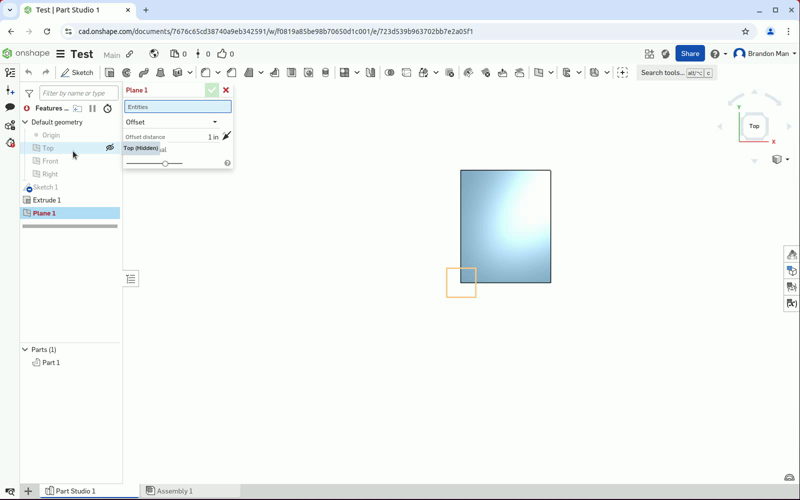
click(73, 150)
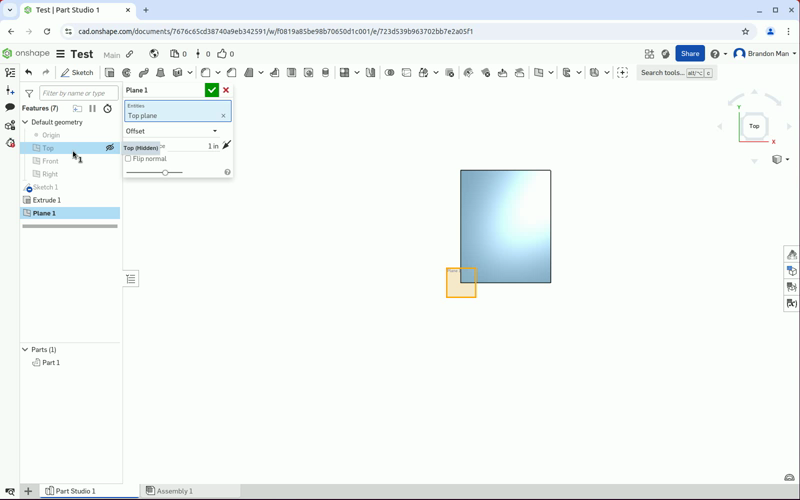
key(tab, 2)
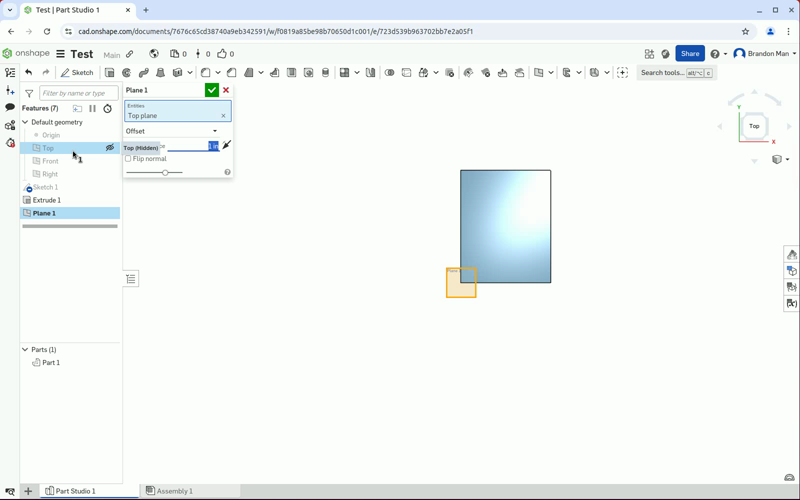
text(0.493)
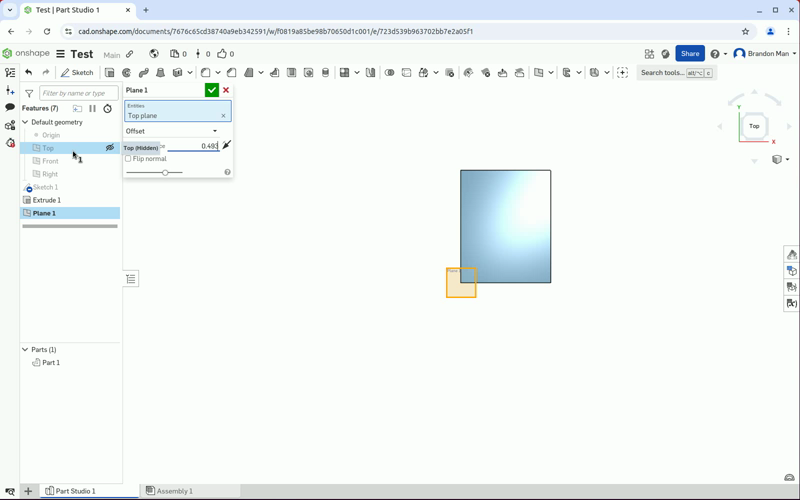
key(enter, 2)
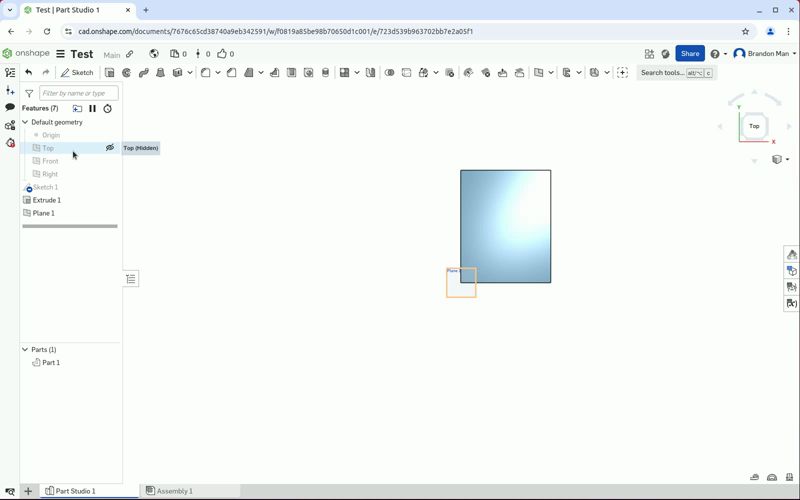
key(shift+s)
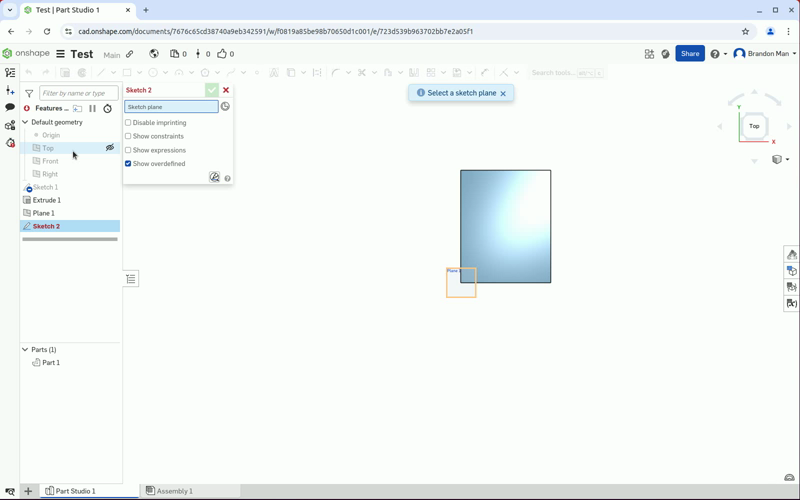
mouse_move(73, 215)
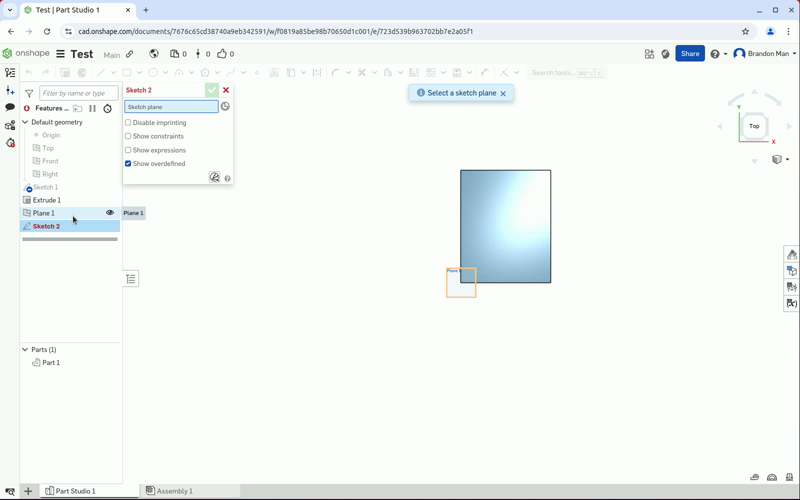
click(73, 215)
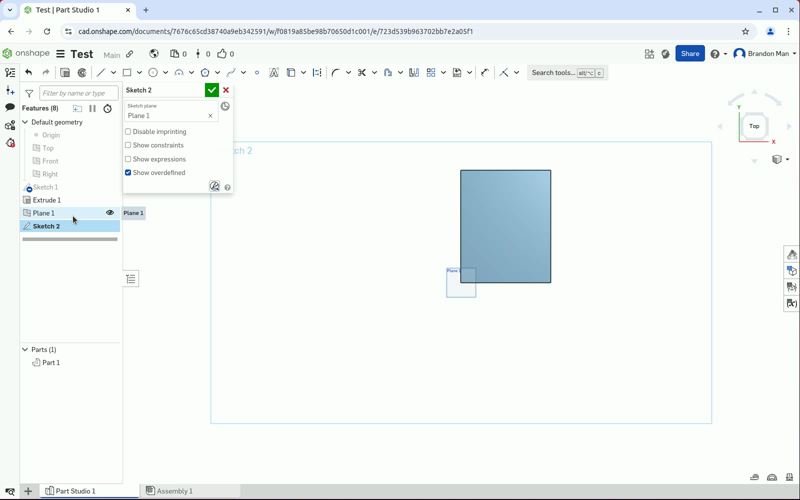
mouse_move(73, 352)
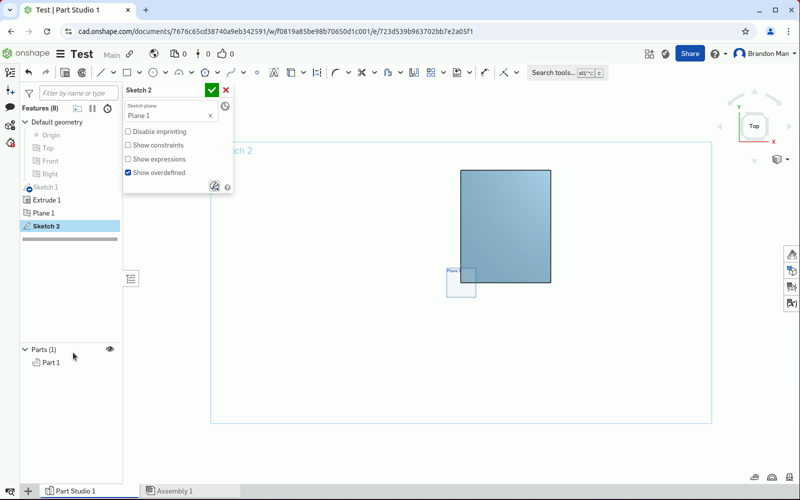
key(y)
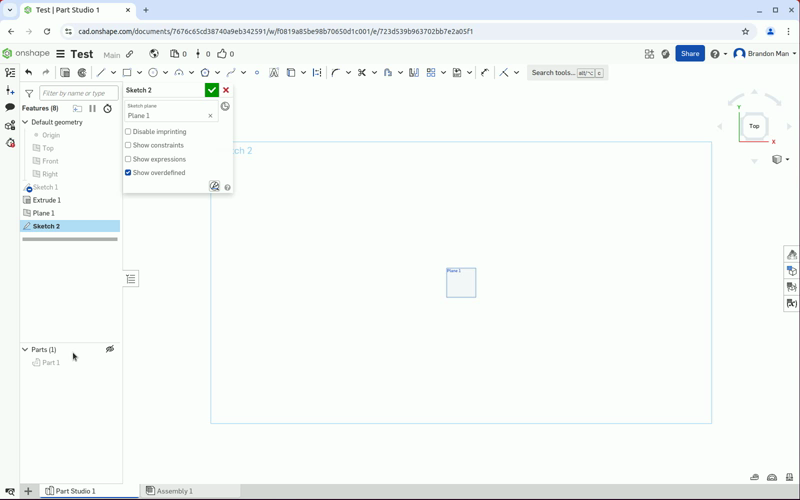
key(l)
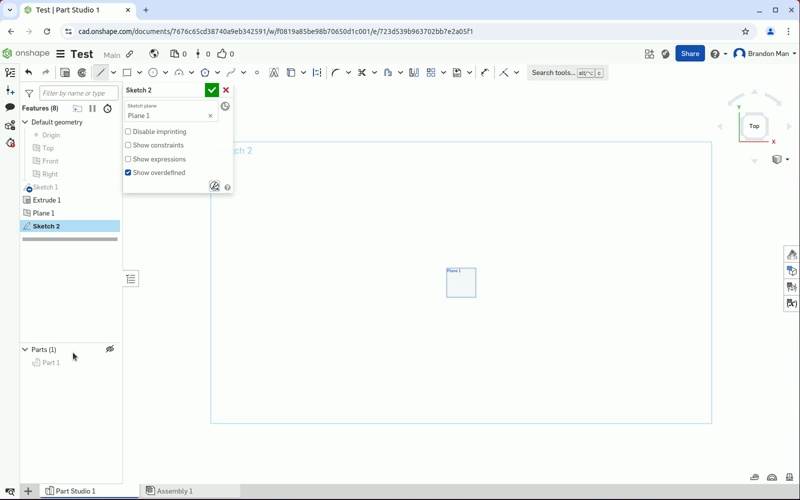
key_down(shift)
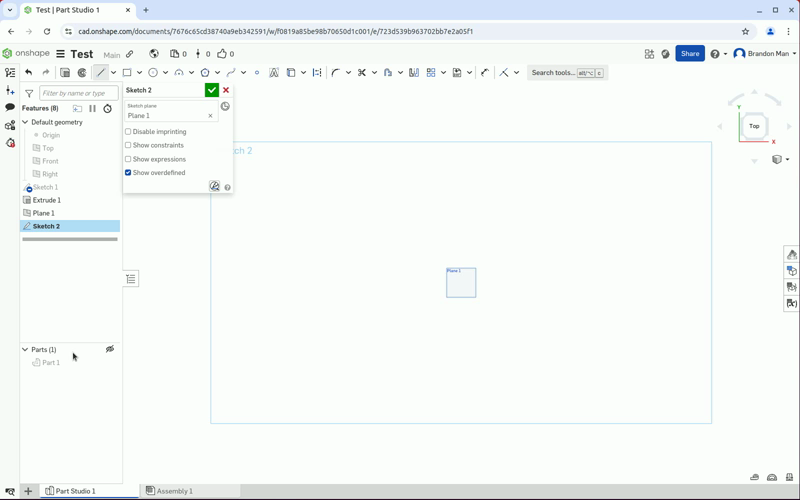
mouse_move(460, 282)
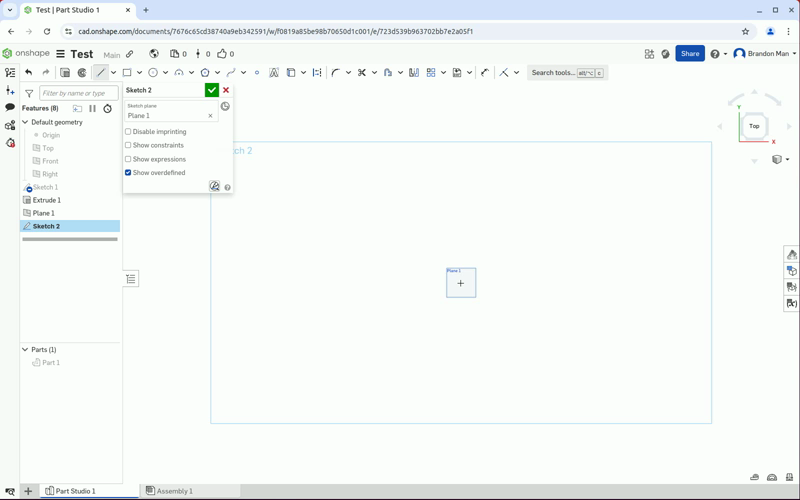
click(460, 282)
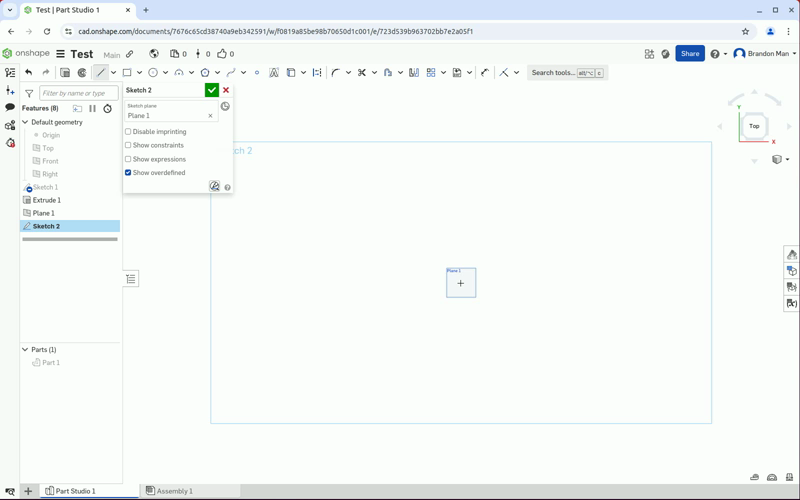
key_up(shift)
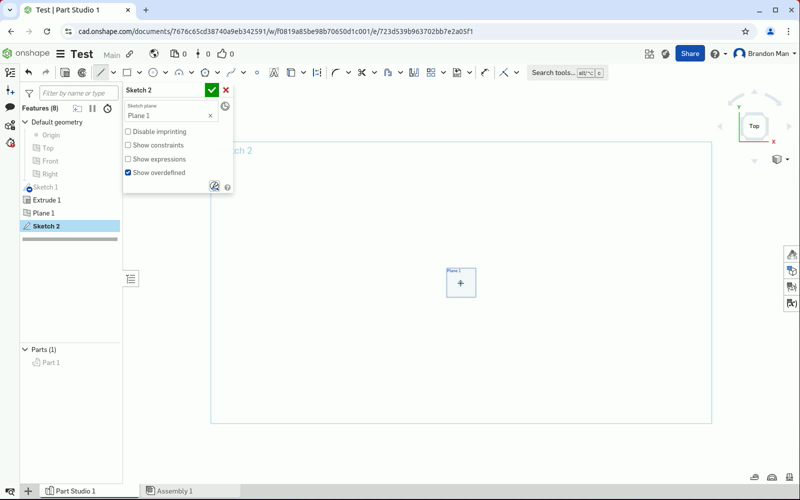
key_down(shift)
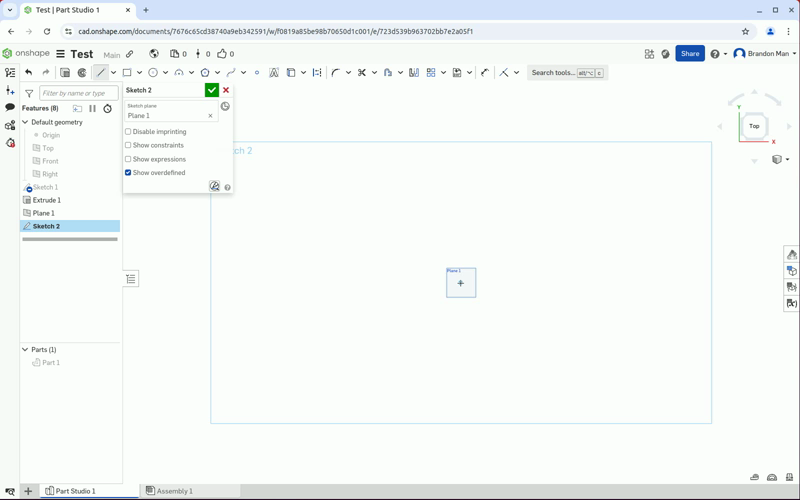
mouse_move(550, 282)
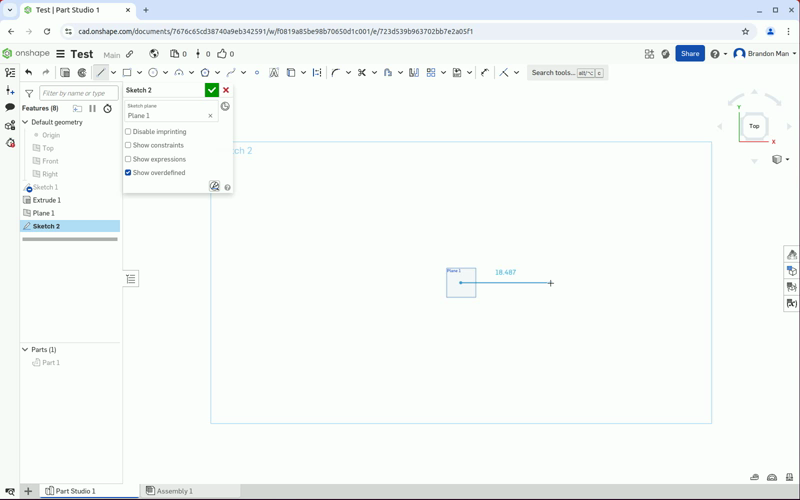
click(550, 282)
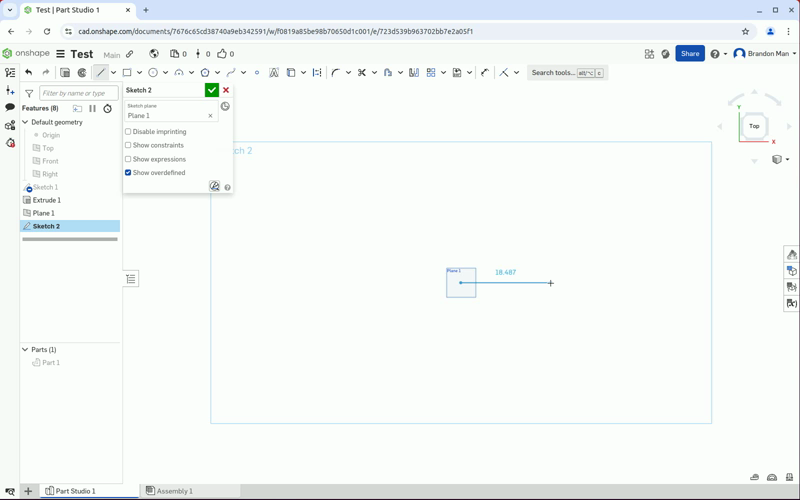
key_up(shift)
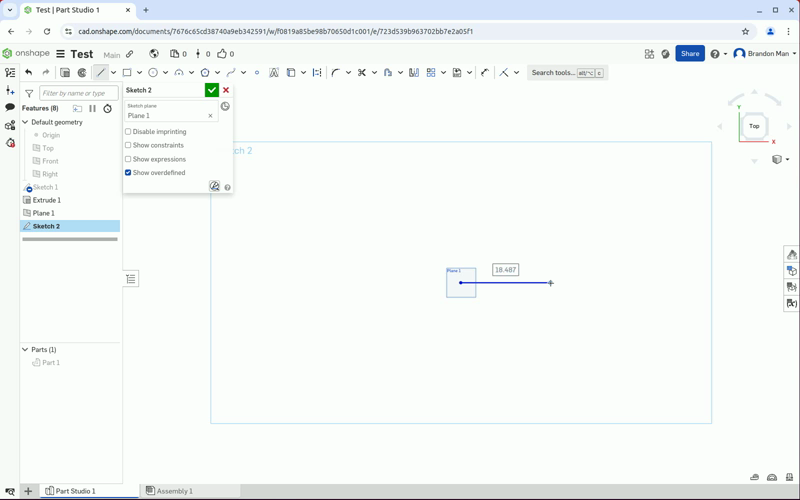
key_down(shift)
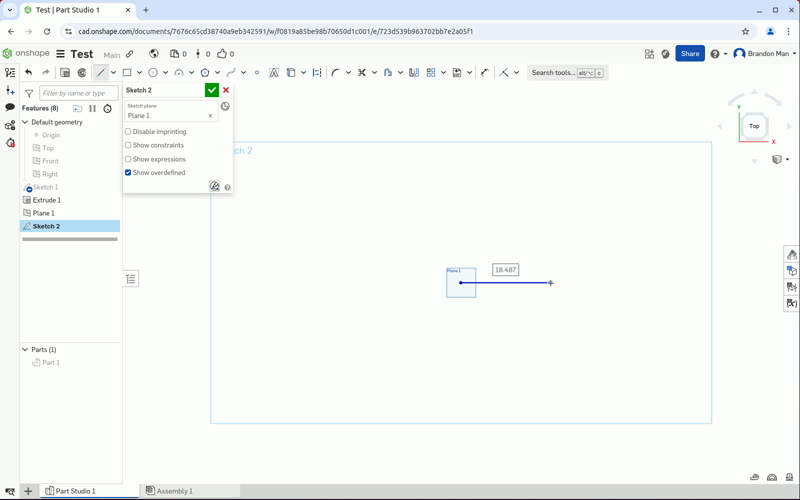
mouse_move(550, 170)
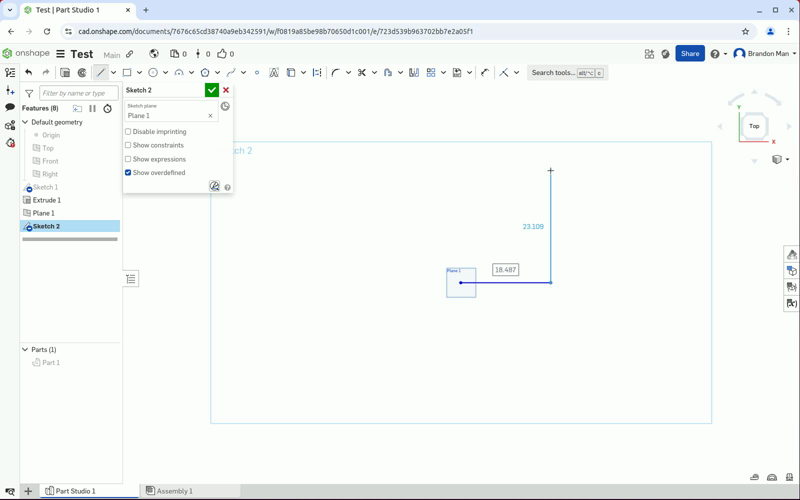
click(550, 170)
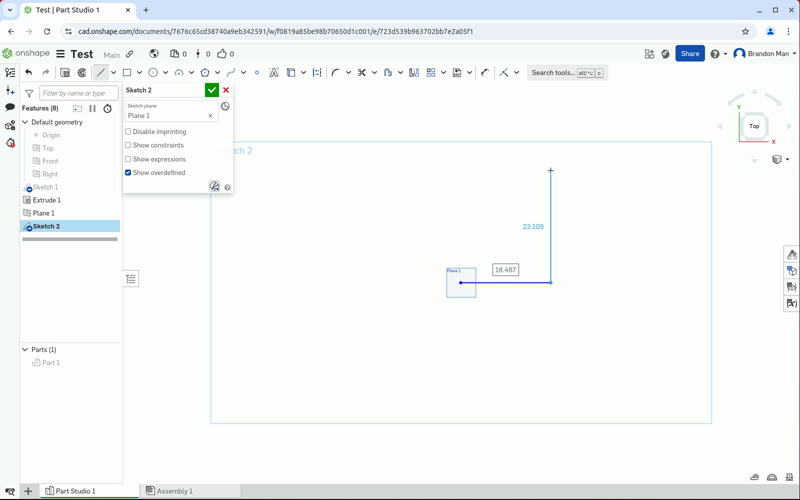
key_up(shift)
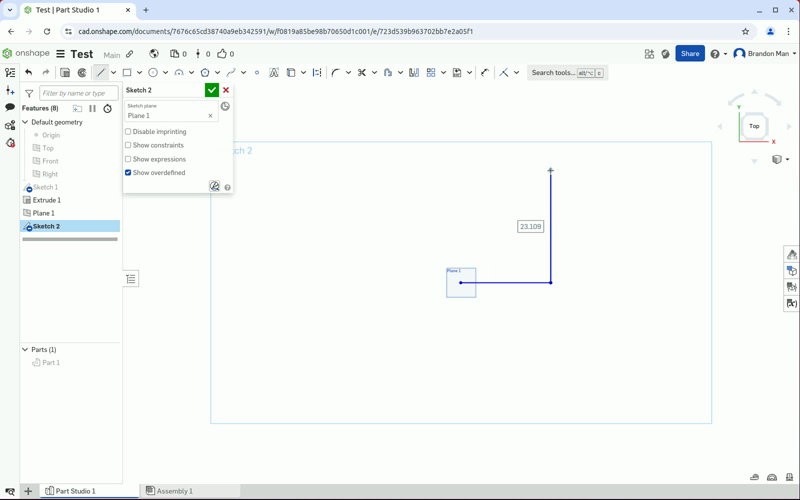
key_down(shift)
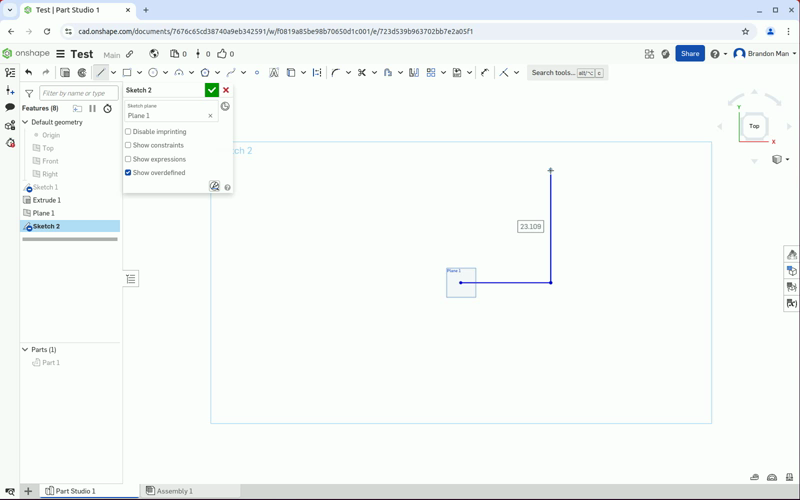
mouse_move(460, 170)
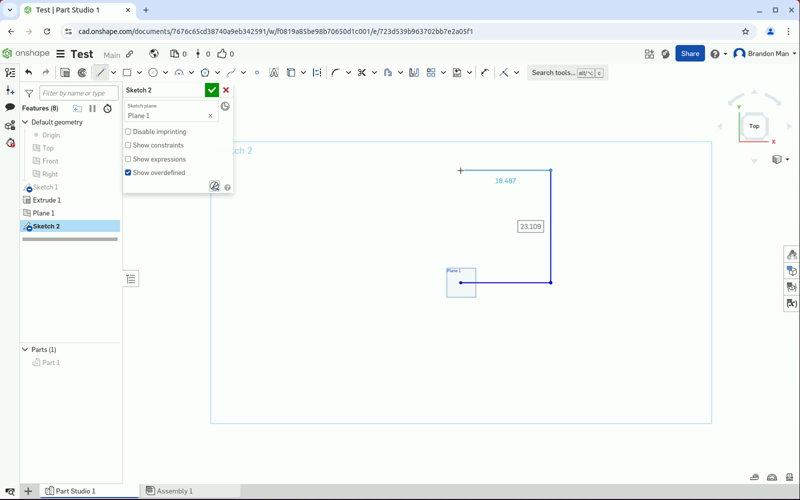
click(460, 170)
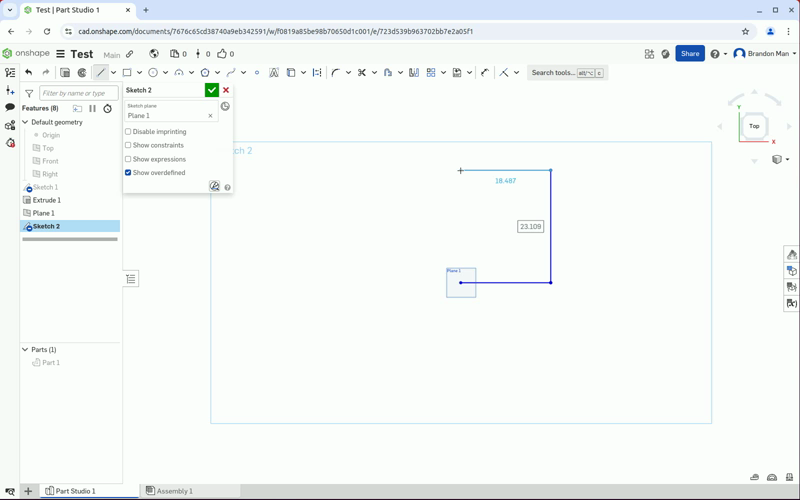
key_up(shift)
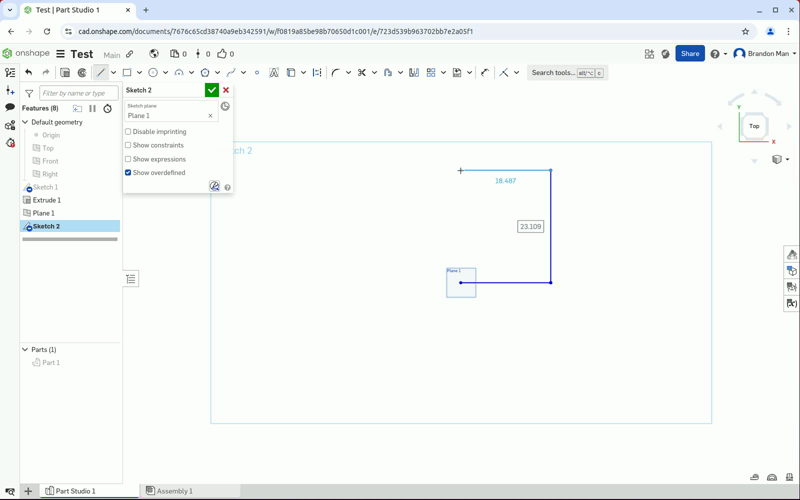
key_down(shift)
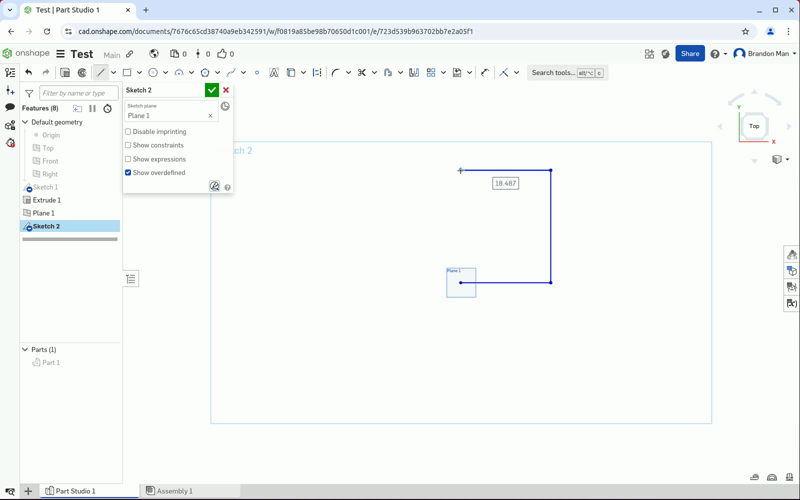
mouse_move(460, 282)
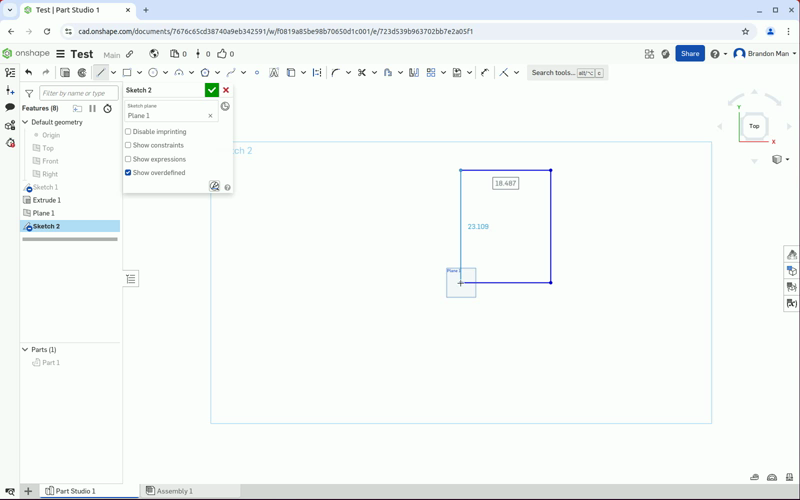
key_up(shift)
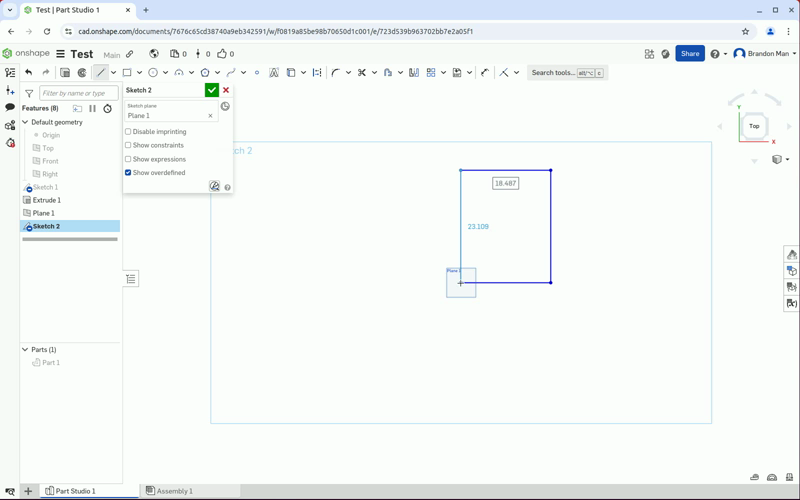
click(460, 282)
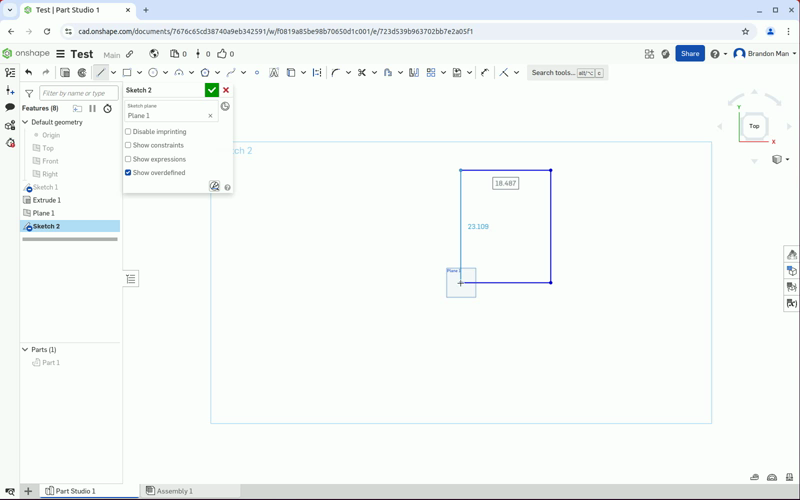
key(esc)
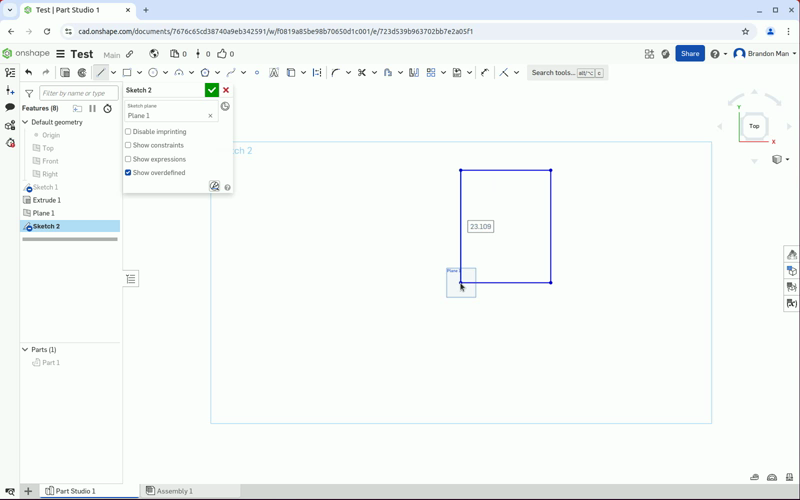
key(l)
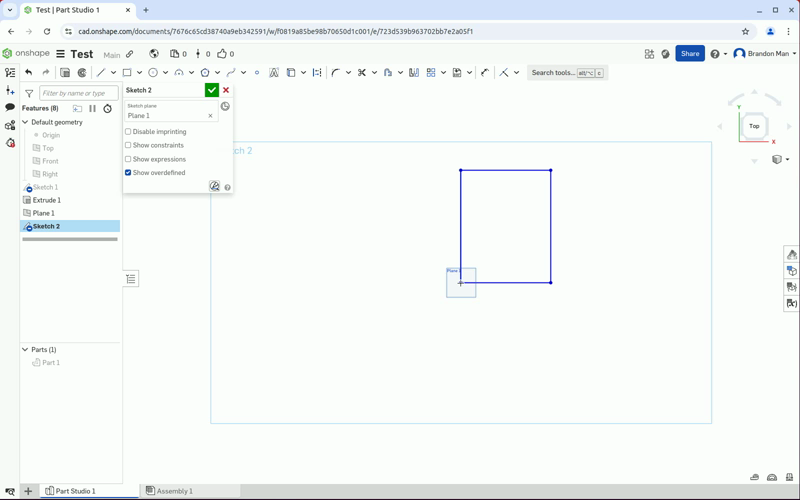
key_down(shift)
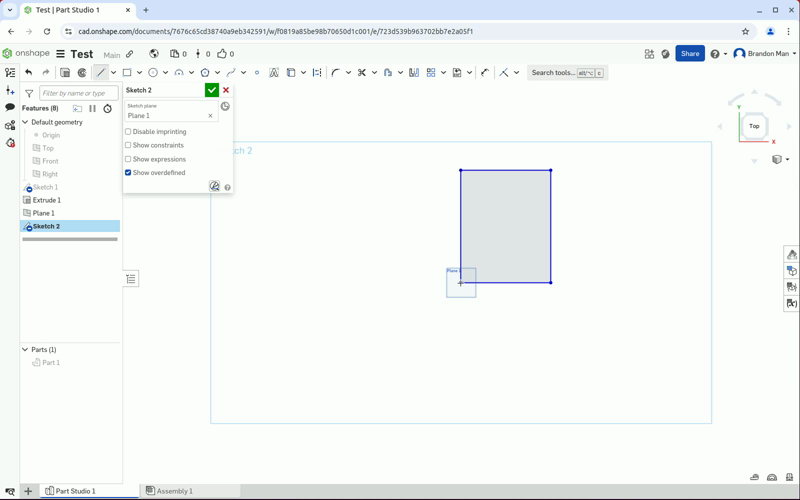
mouse_move(464, 279)
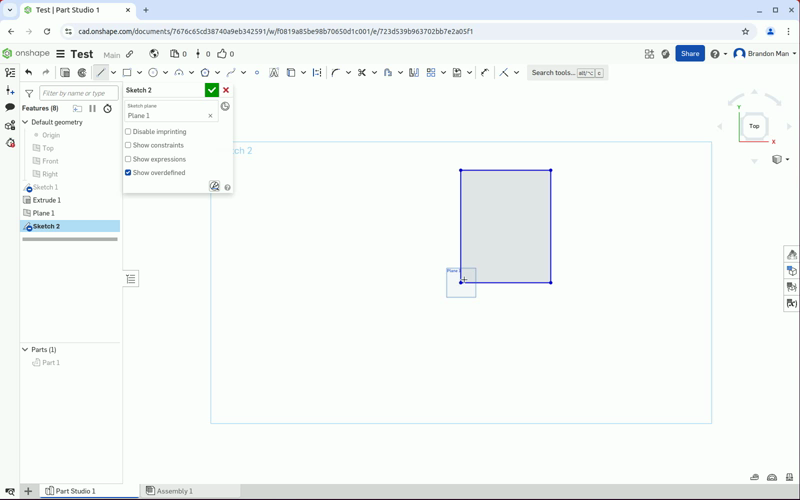
click(464, 279)
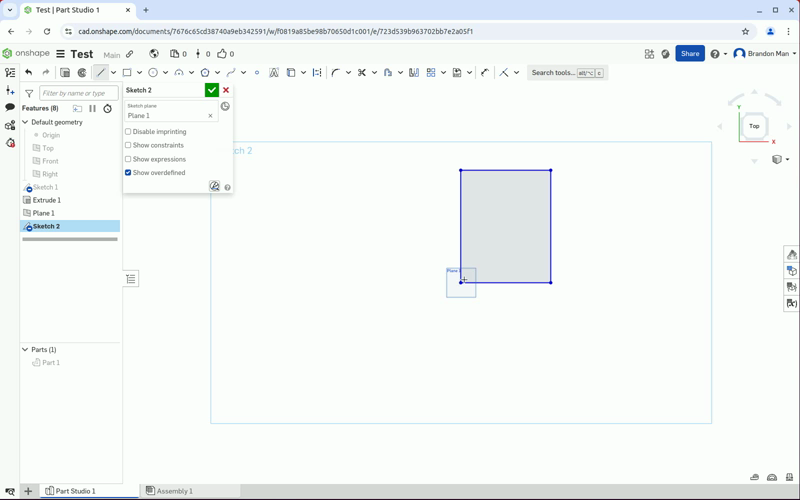
key_up(shift)
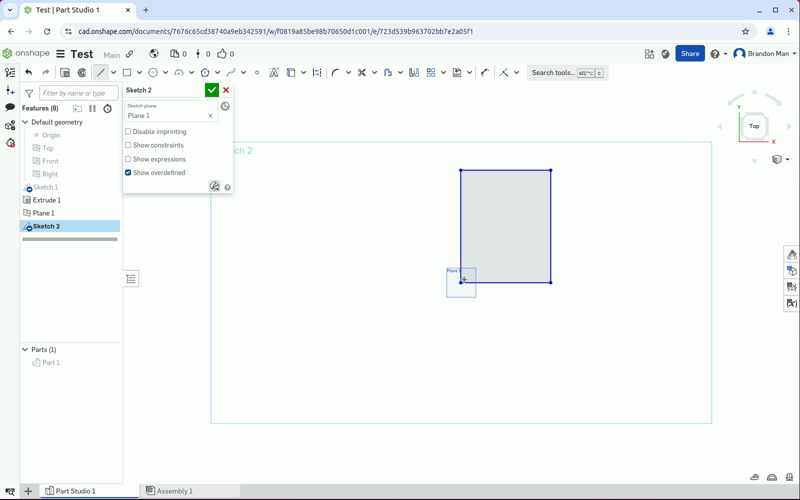
key_down(shift)
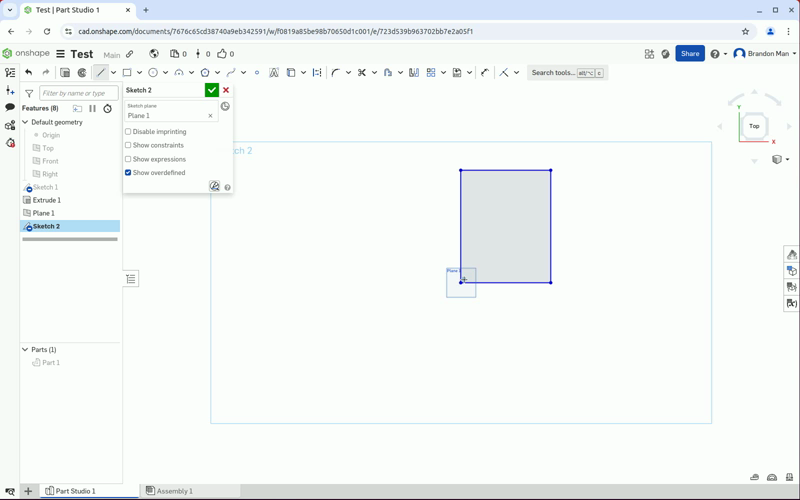
mouse_move(547, 279)
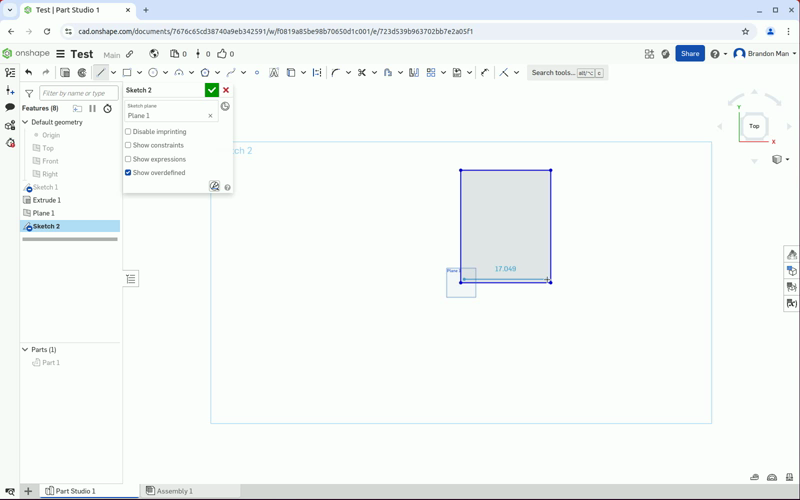
click(547, 279)
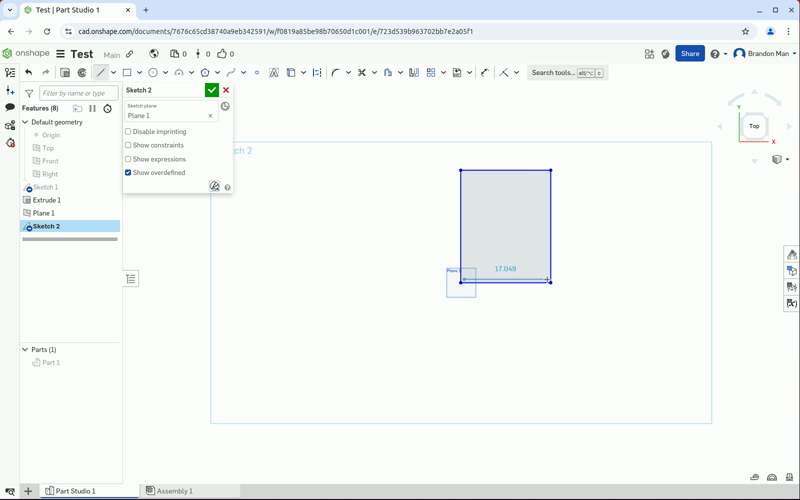
key_up(shift)
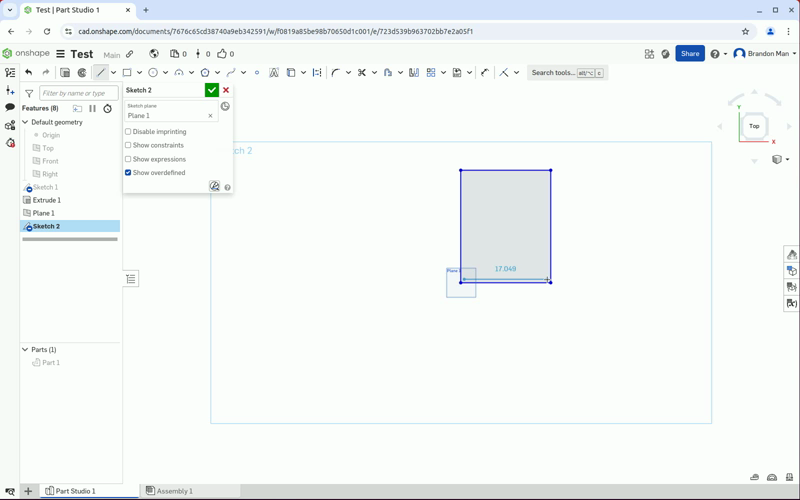
key_down(shift)
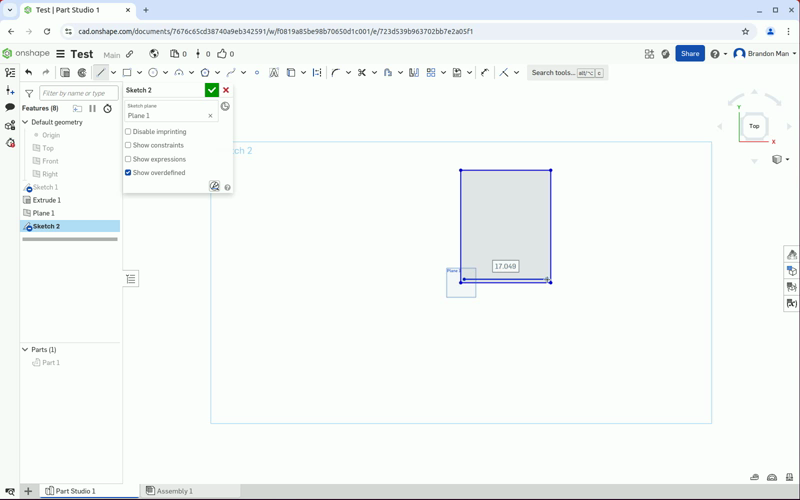
mouse_move(547, 174)
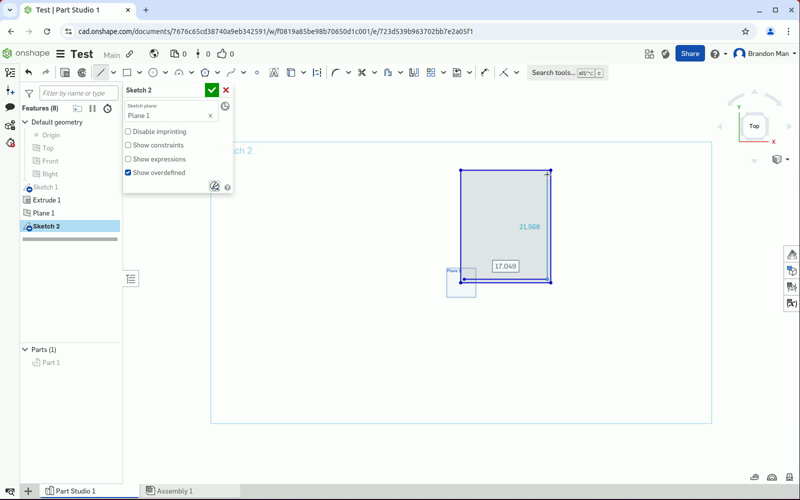
click(547, 174)
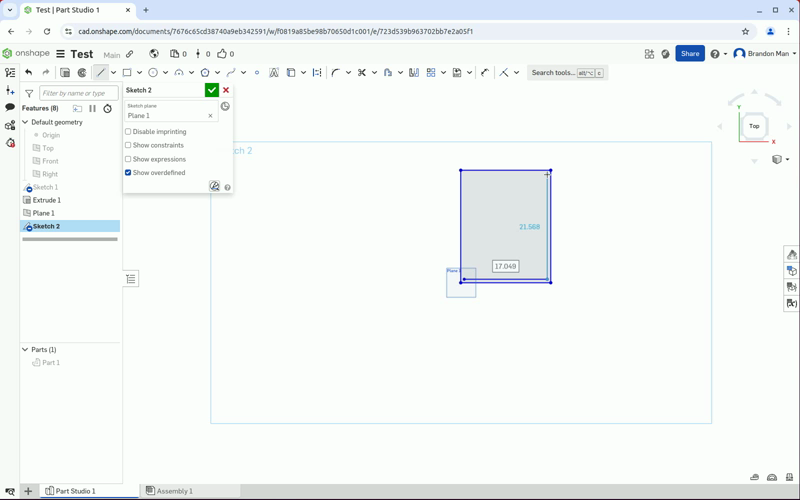
key_up(shift)
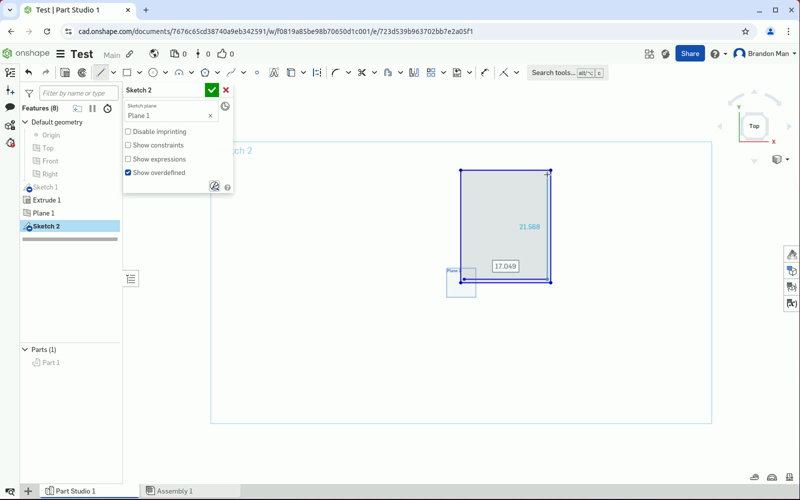
key_down(shift)
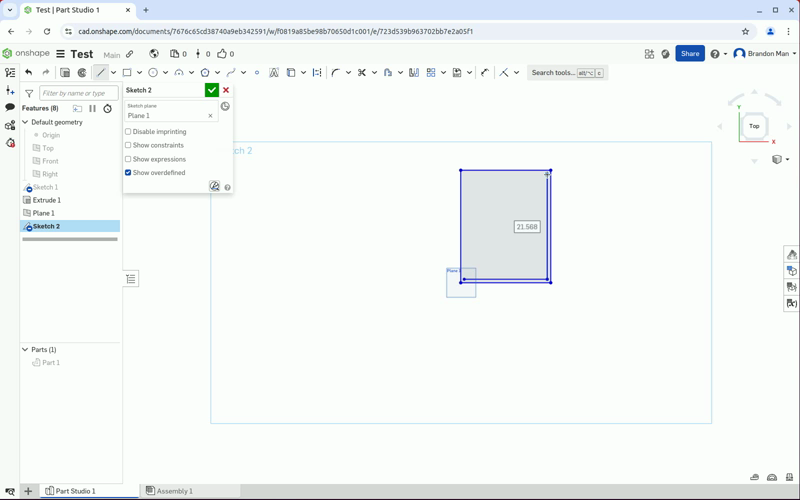
mouse_move(464, 174)
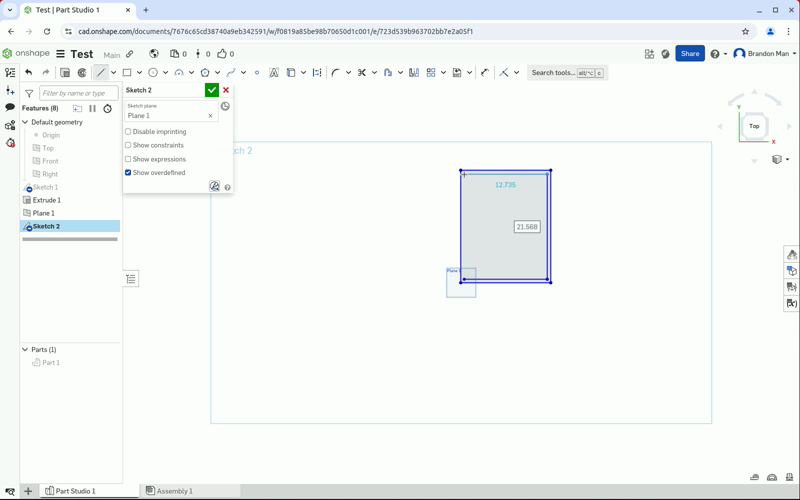
click(464, 174)
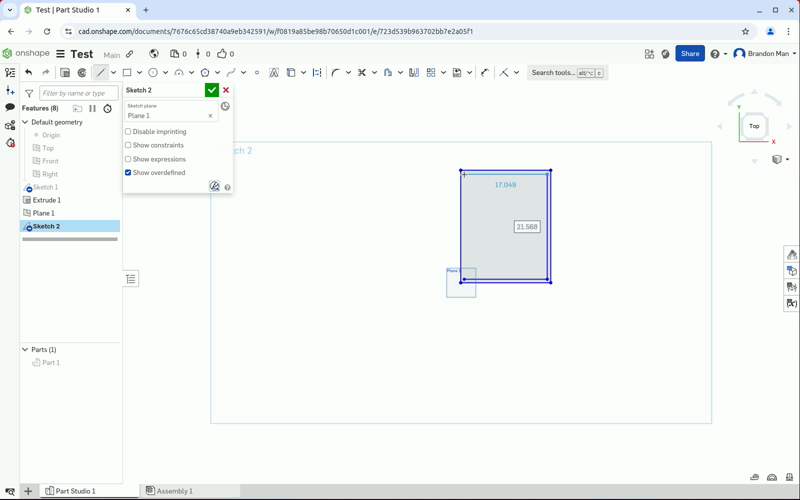
key_up(shift)
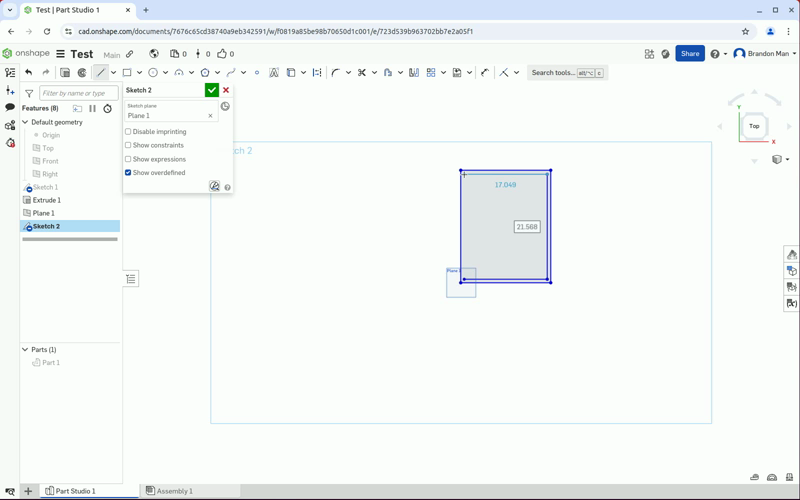
key_down(shift)
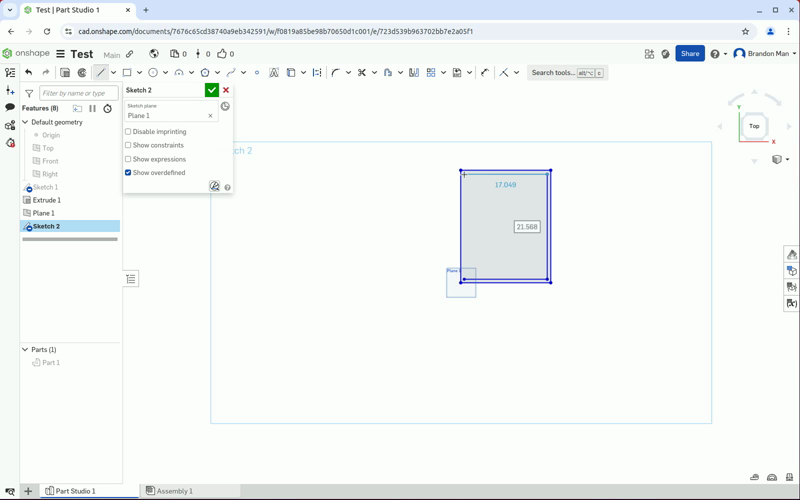
mouse_move(464, 279)
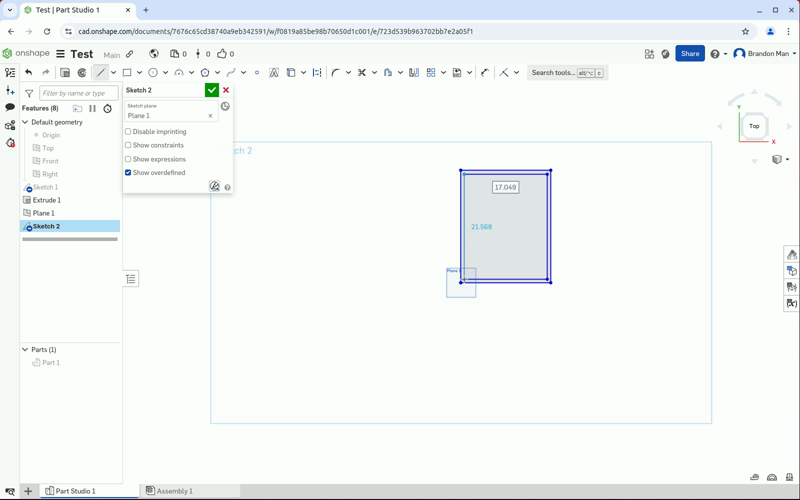
key_up(shift)
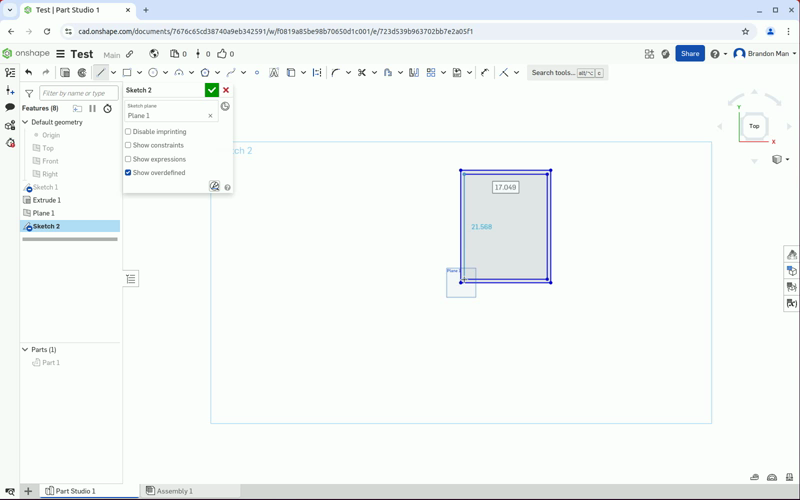
click(464, 279)
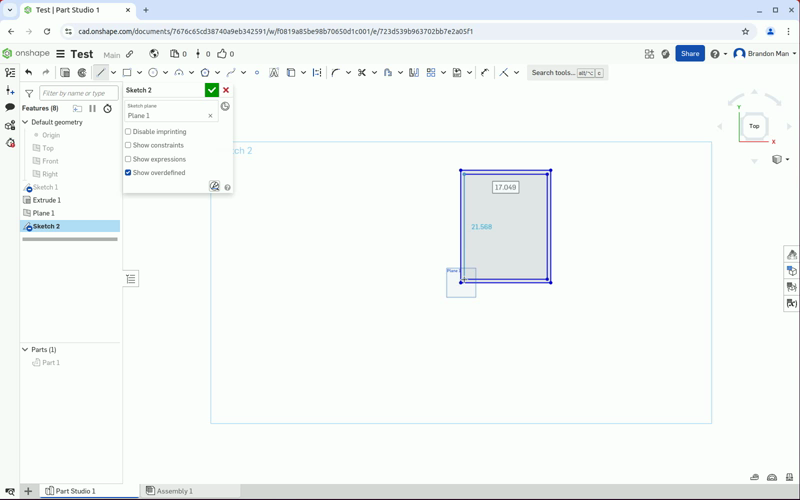
key(esc)
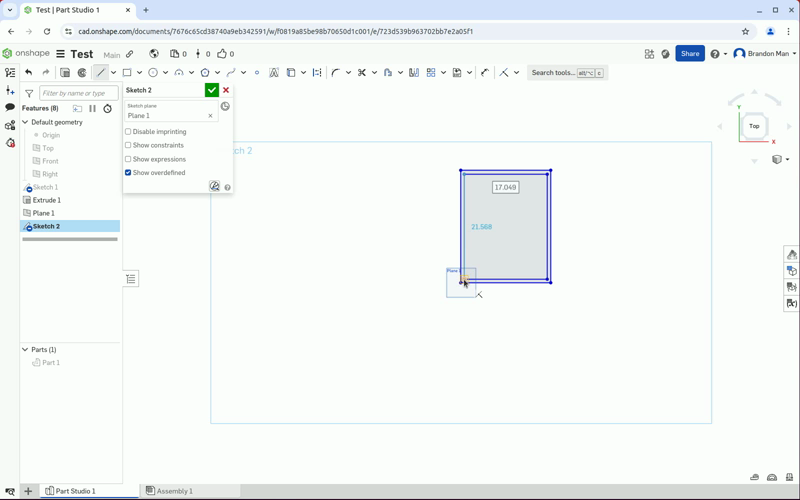
mouse_move(462, 172)
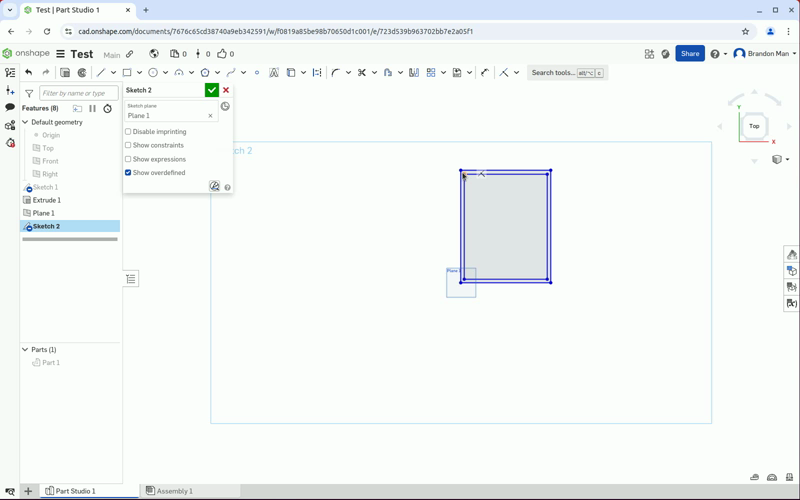
scroll(6)
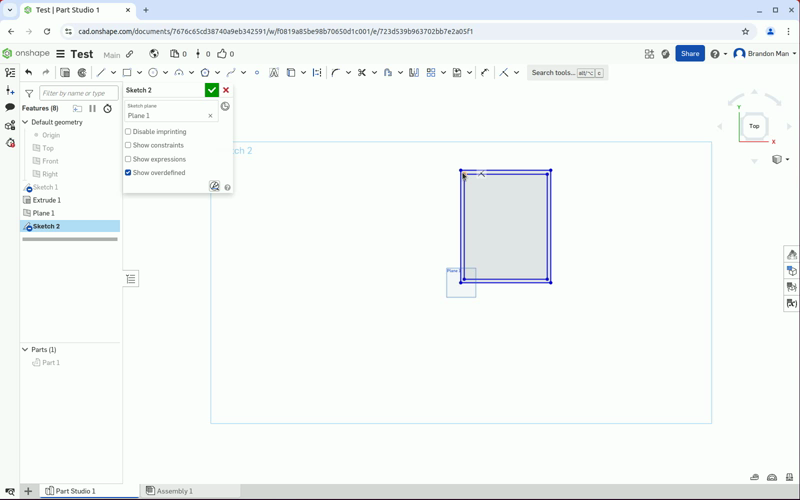
scroll(6)
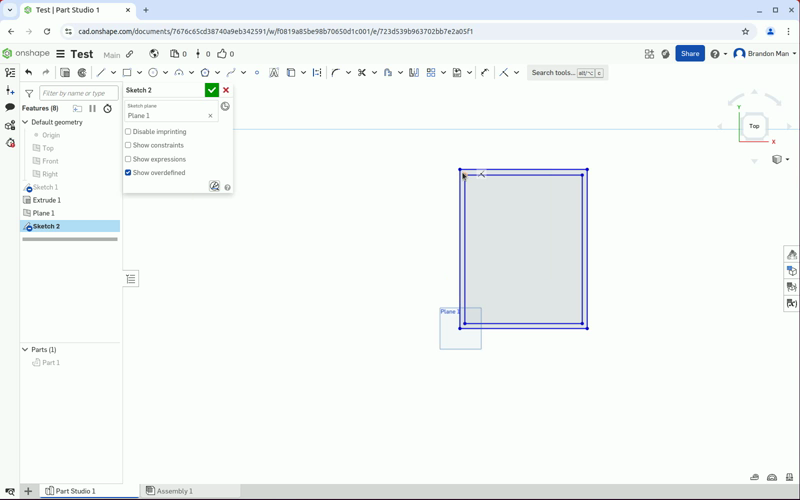
scroll(6)
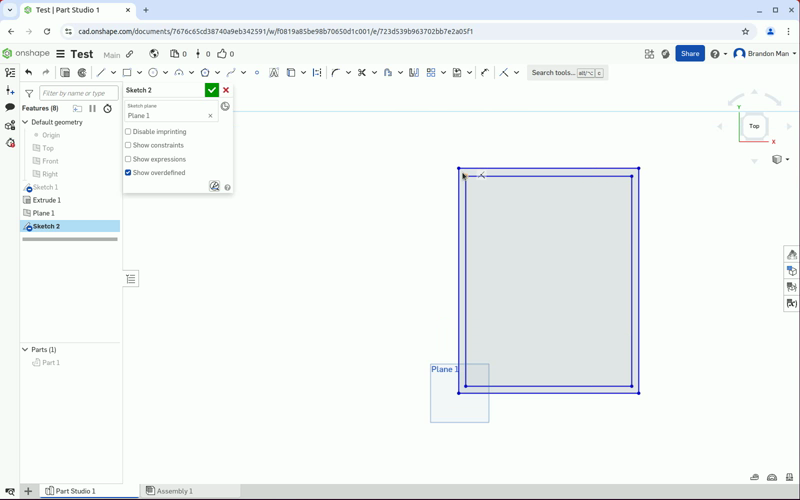
scroll(6)
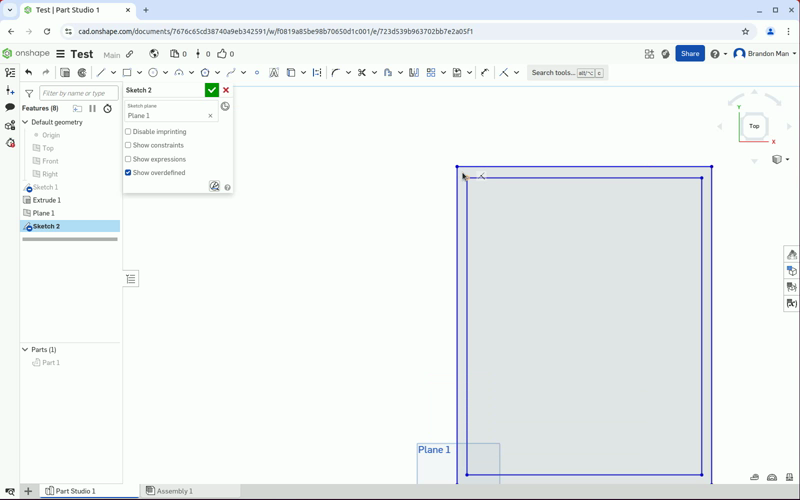
scroll(6)
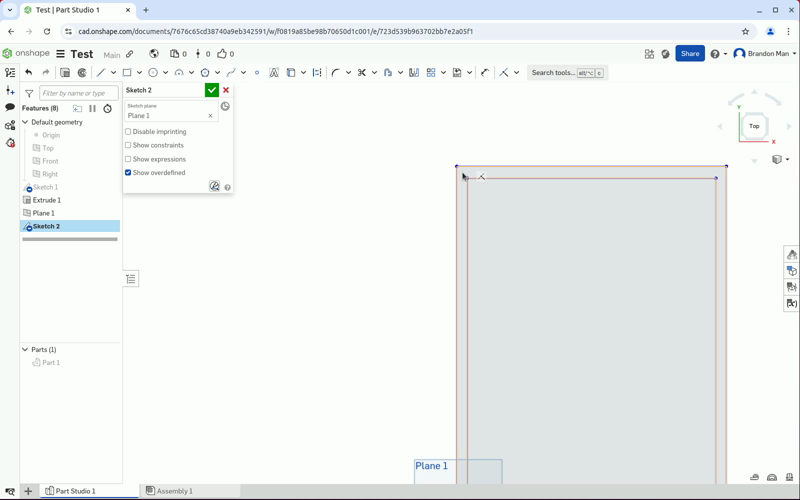
scroll(6)
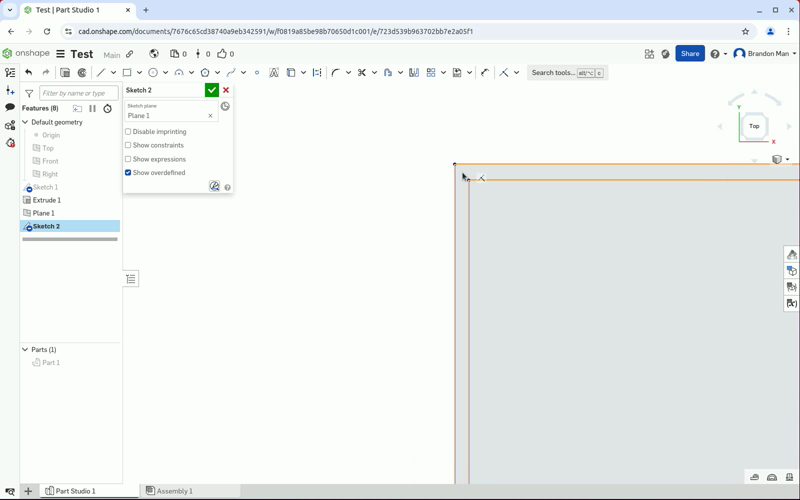
scroll(6)
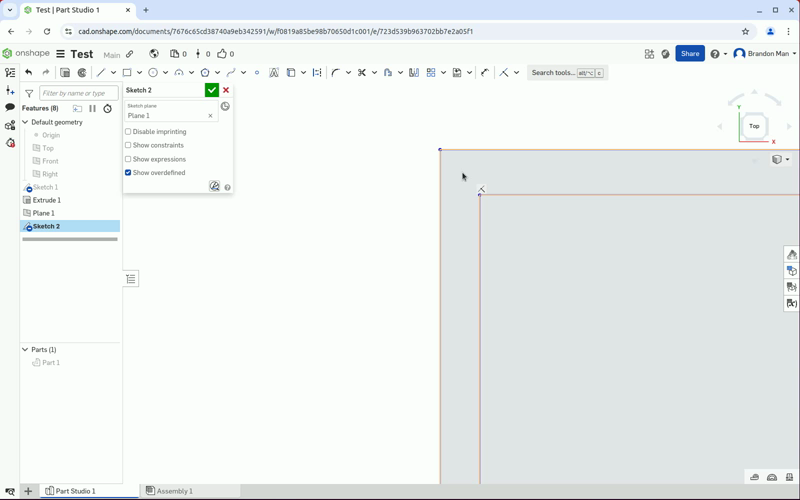
click(462, 172)
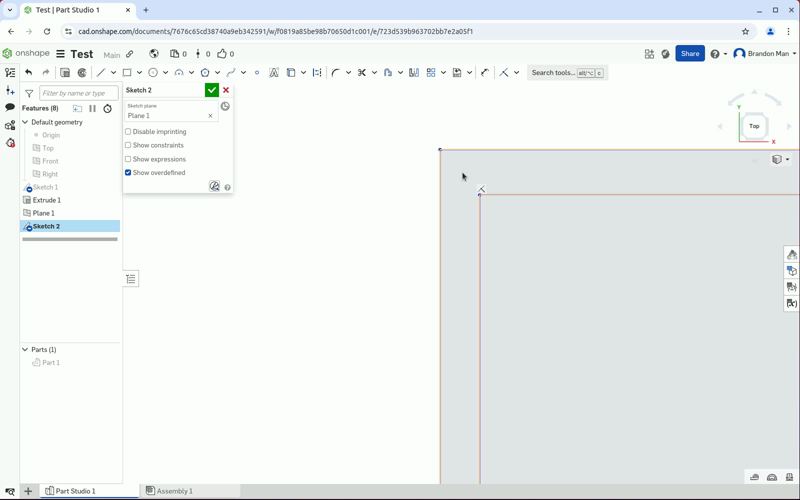
scroll(-6)
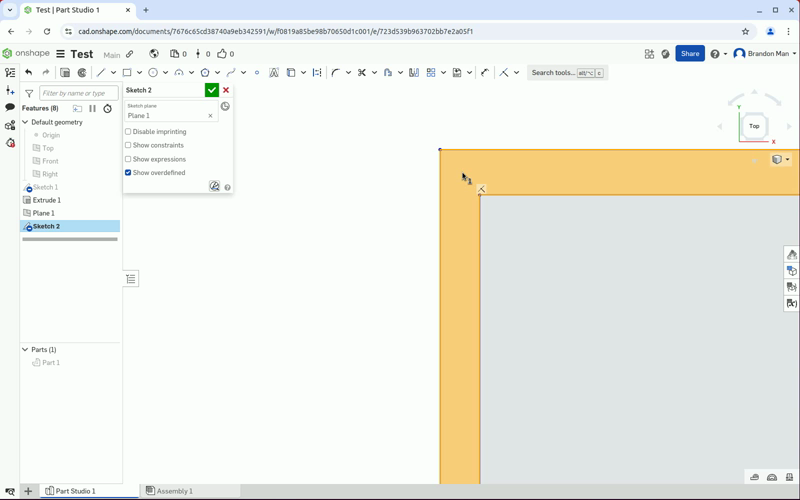
scroll(-6)
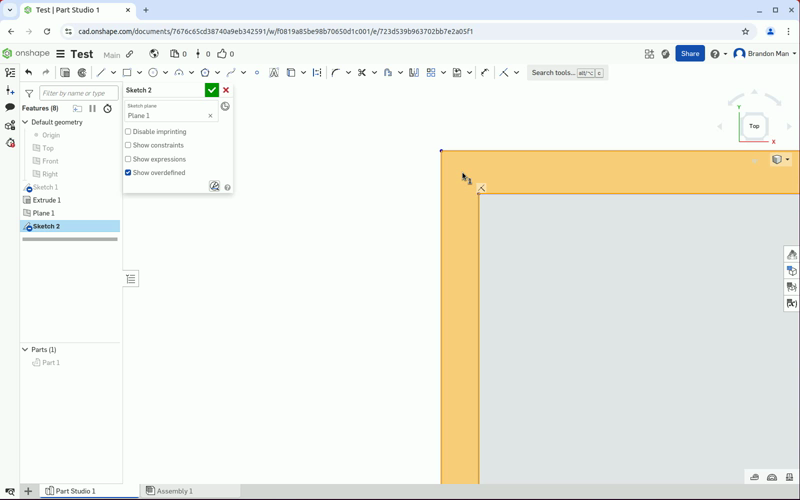
scroll(-6)
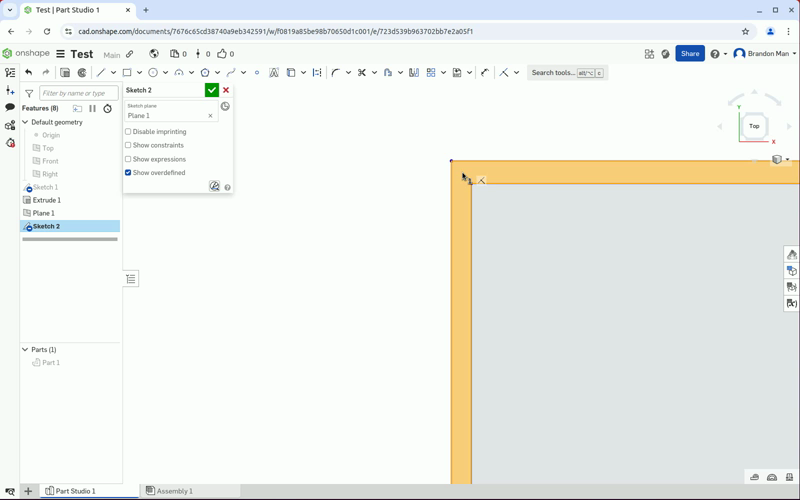
scroll(-6)
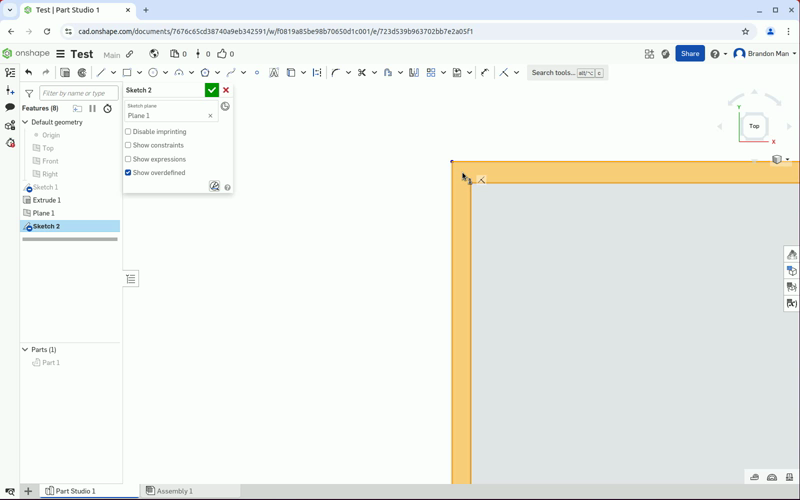
scroll(-6)
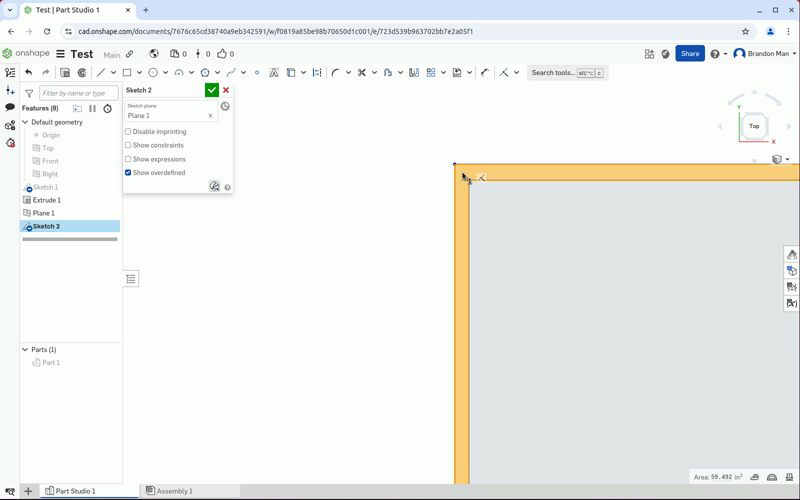
scroll(-6)
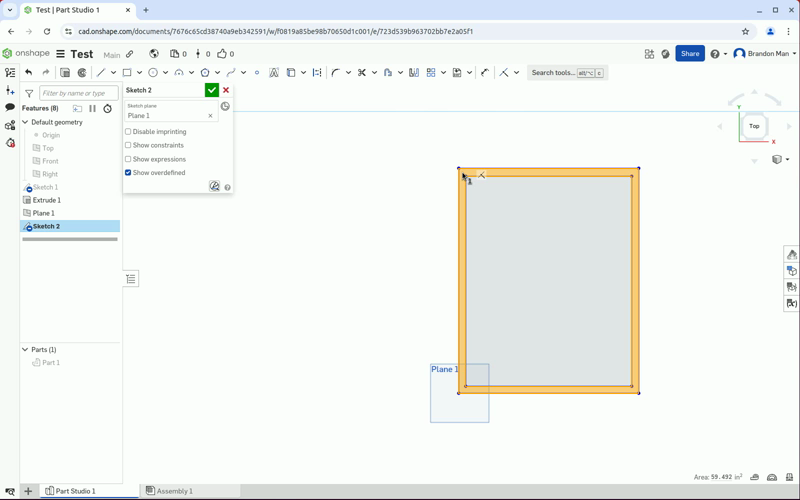
scroll(-6)
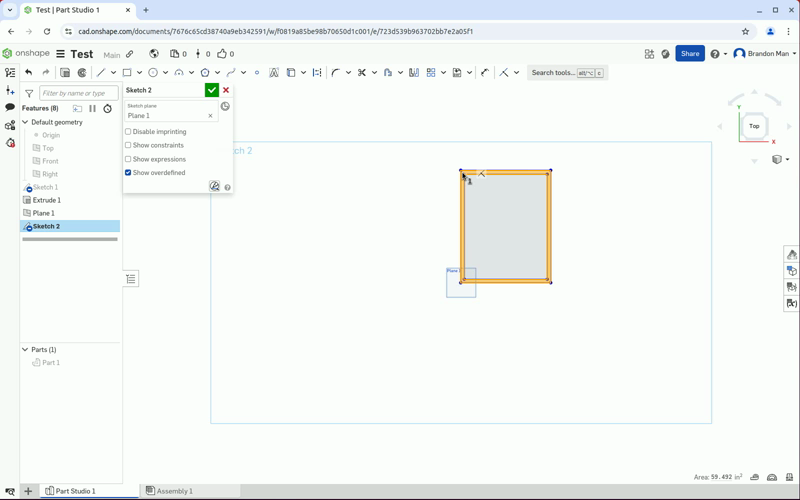
mouse_move(73, 352)
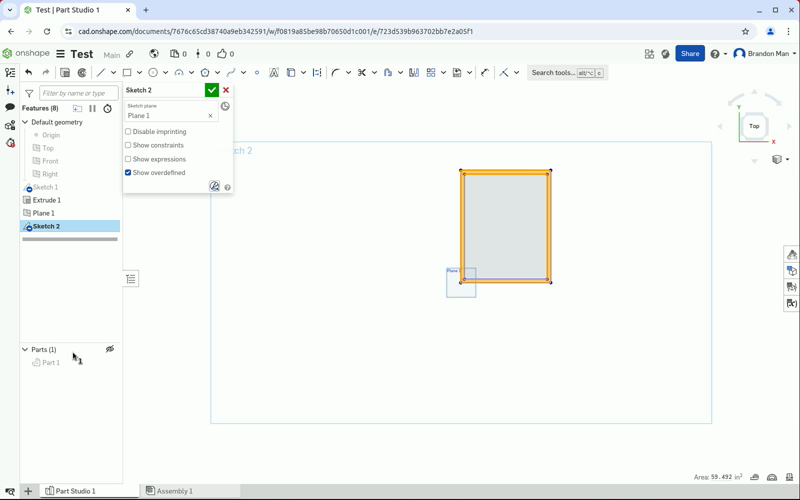
key(shift+y)
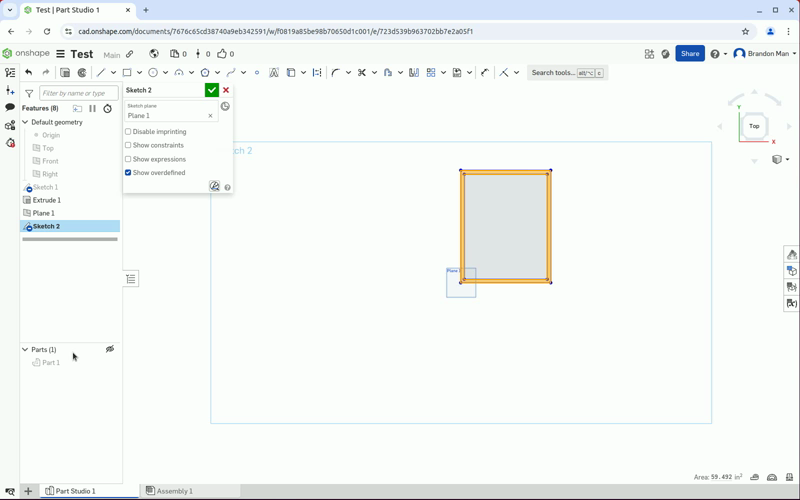
key(shift+e)
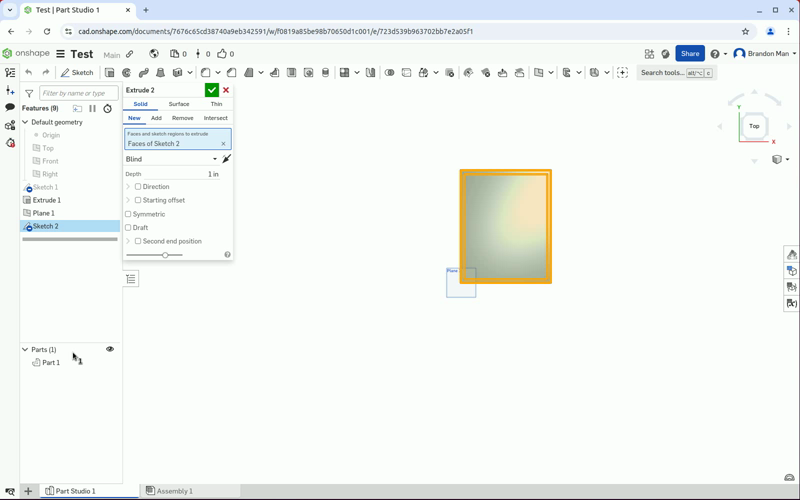
mouse_move(143, 106)
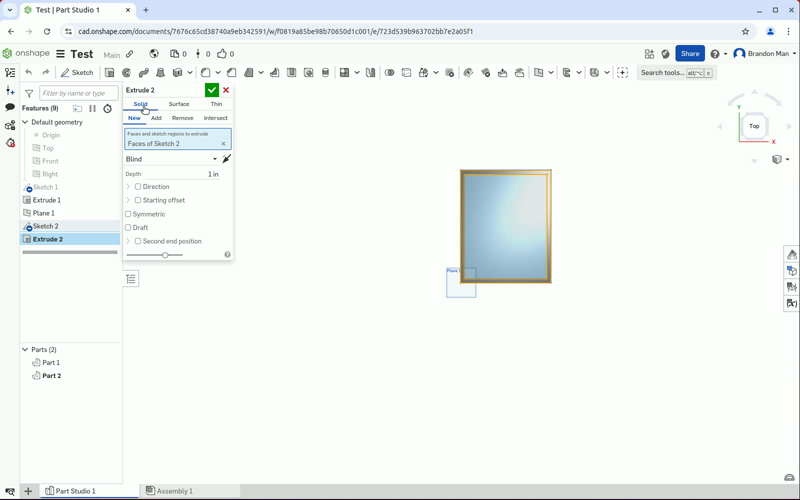
click(143, 106)
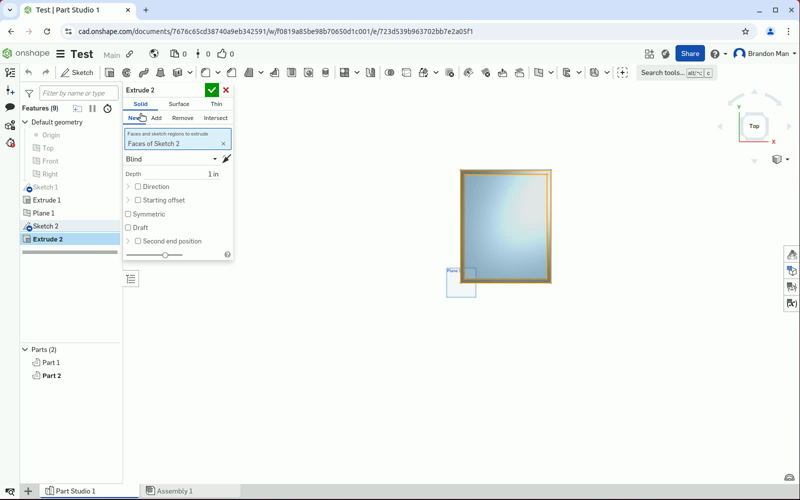
mouse_move(137, 120)
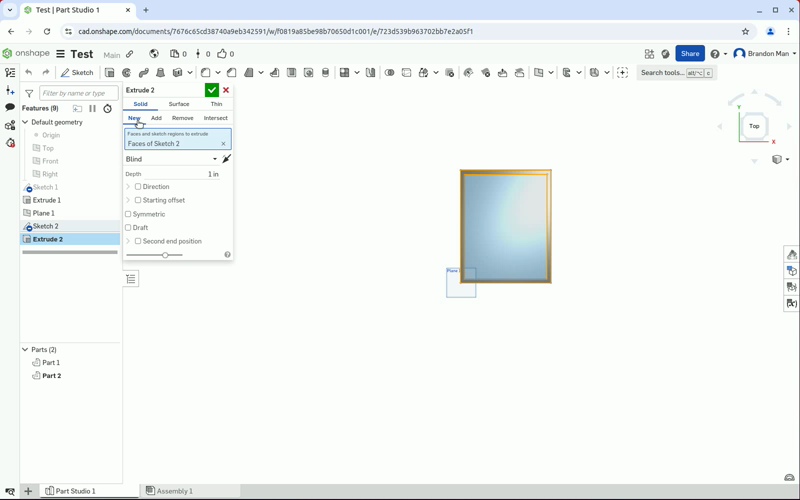
click(137, 120)
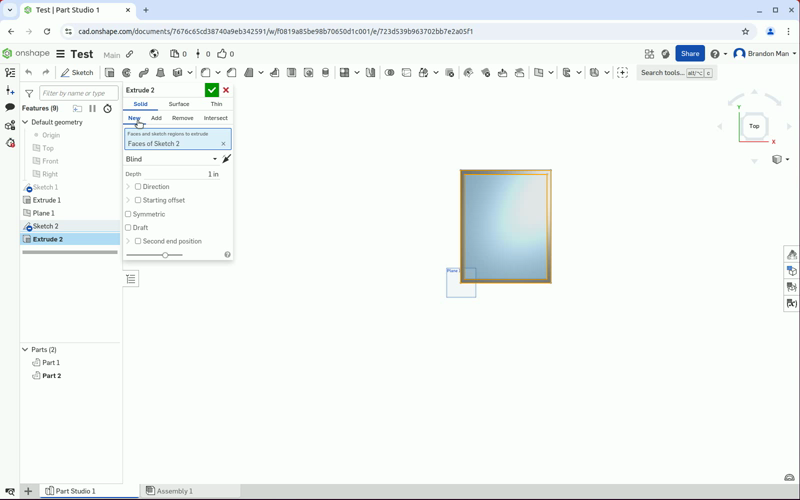
key(tab, 4)
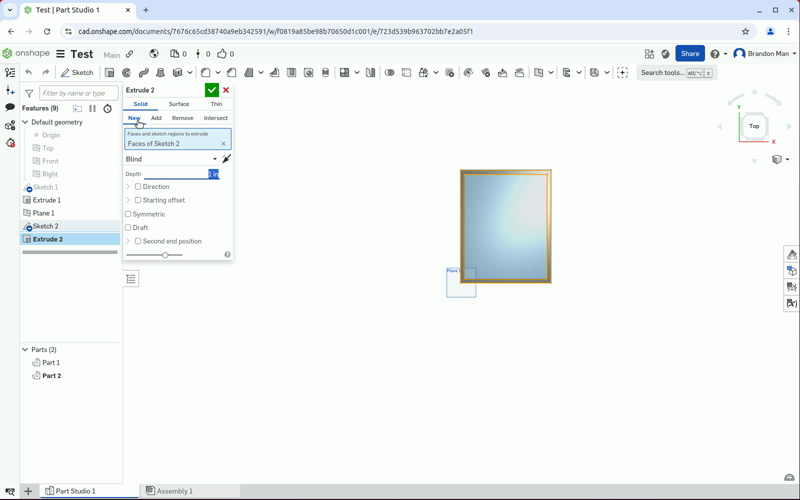
text(5.777)
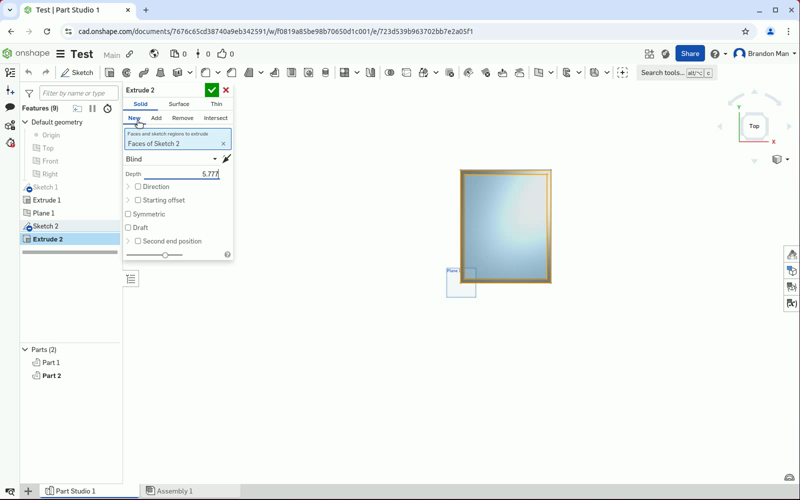
key(enter)
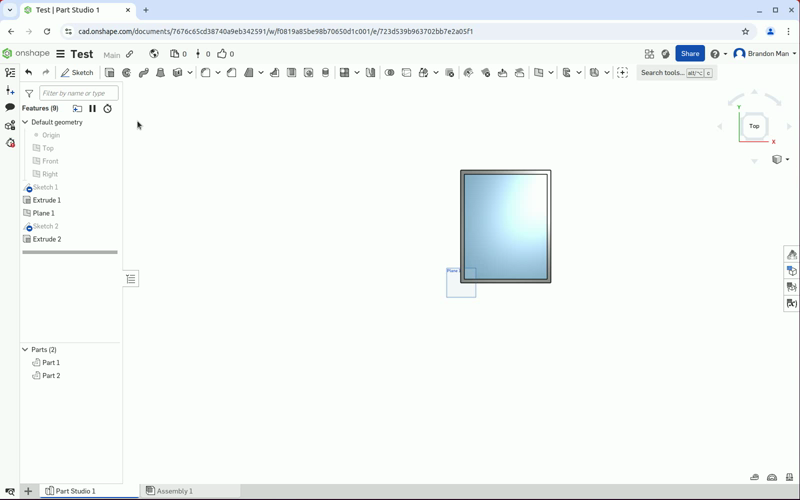
key(shift+h)
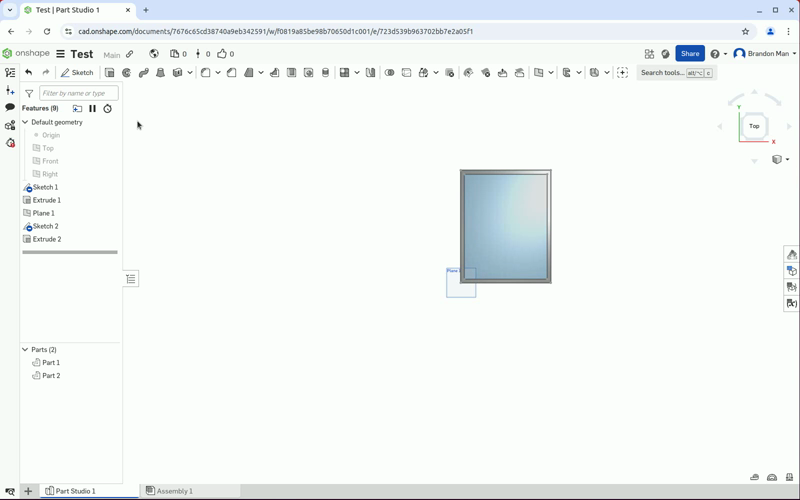
key(shift+h)
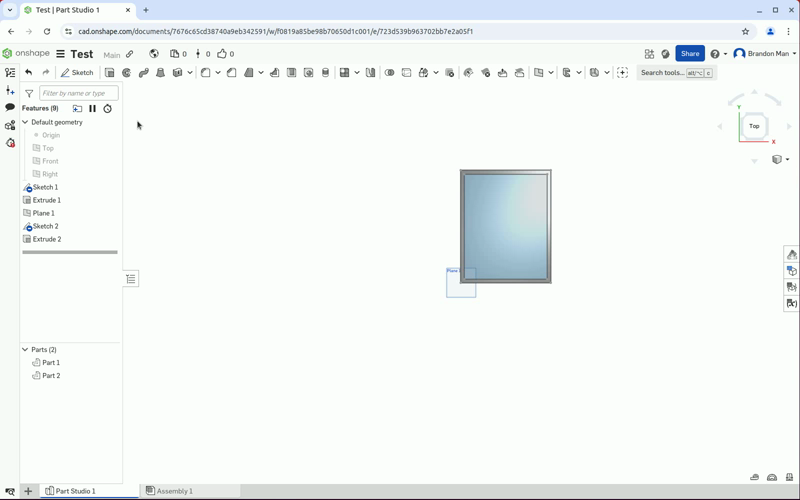
key(shift+7)
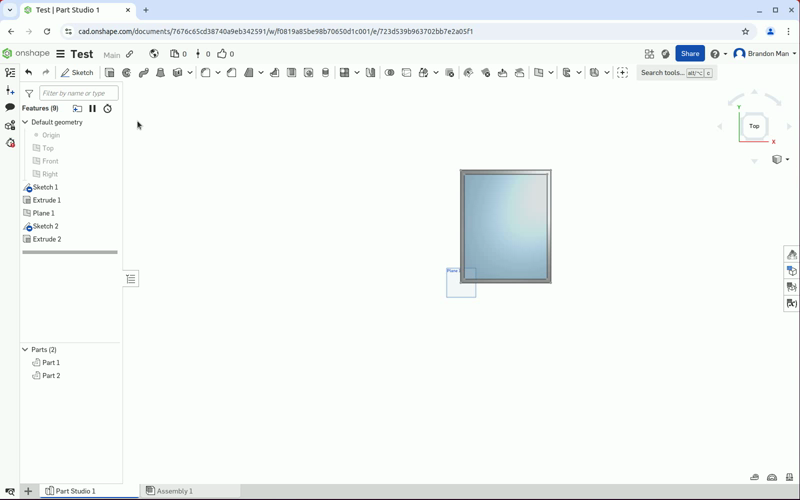
key(up, 3)
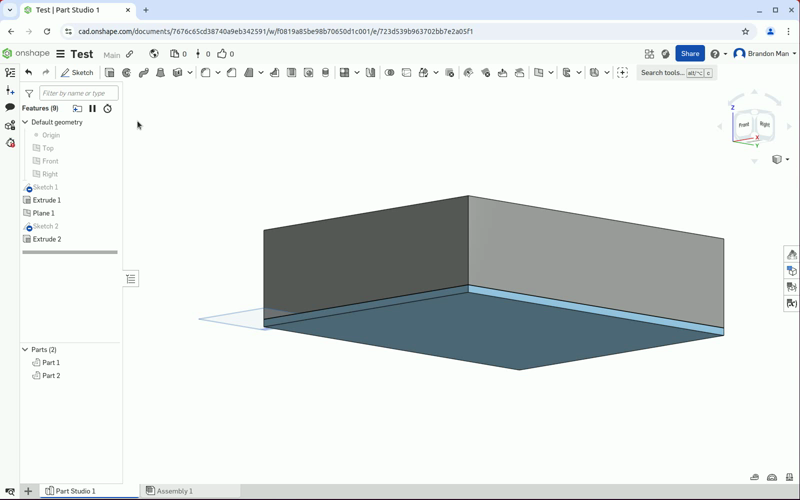
key(left, 3)
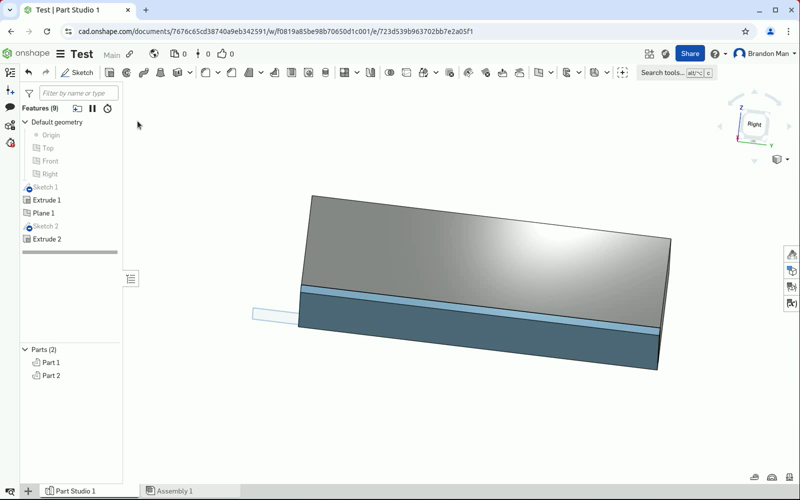
key(right, 3)
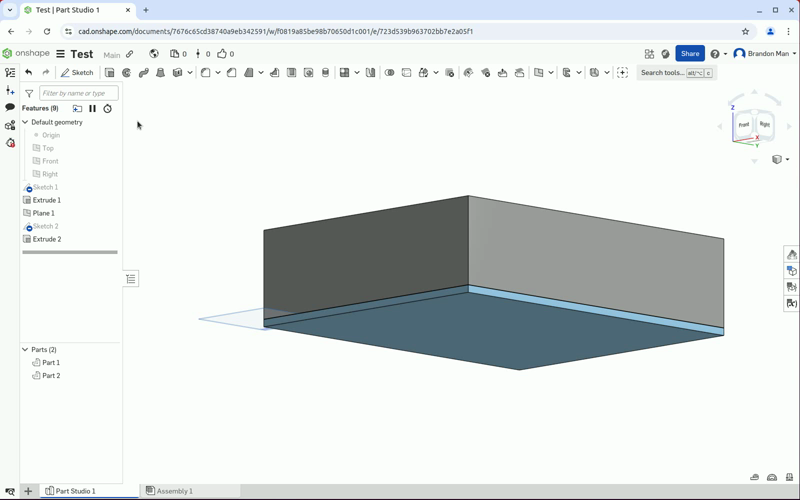
key(down, 3)
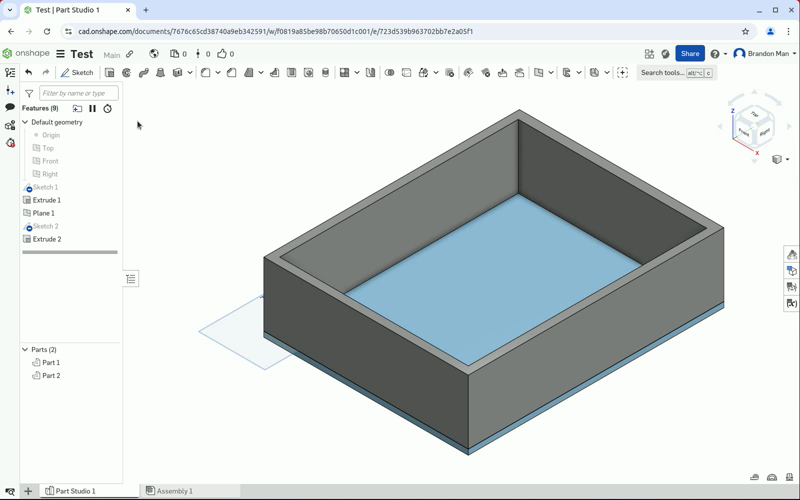
mouse_move(73, 189)
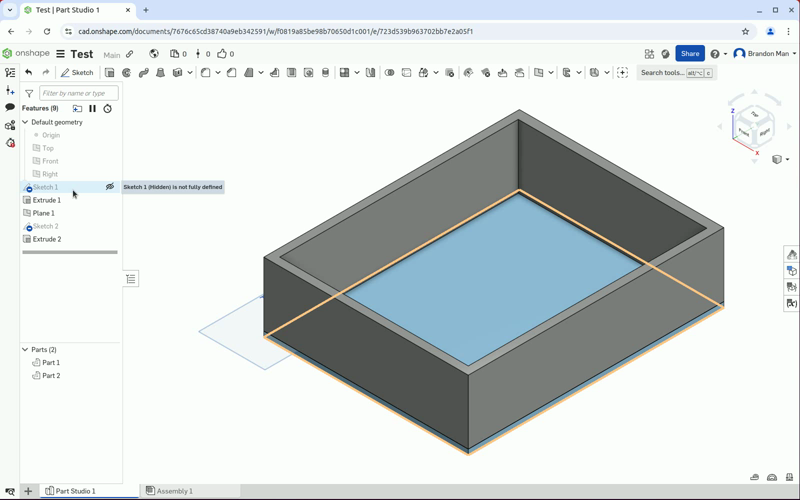
click(73, 189)